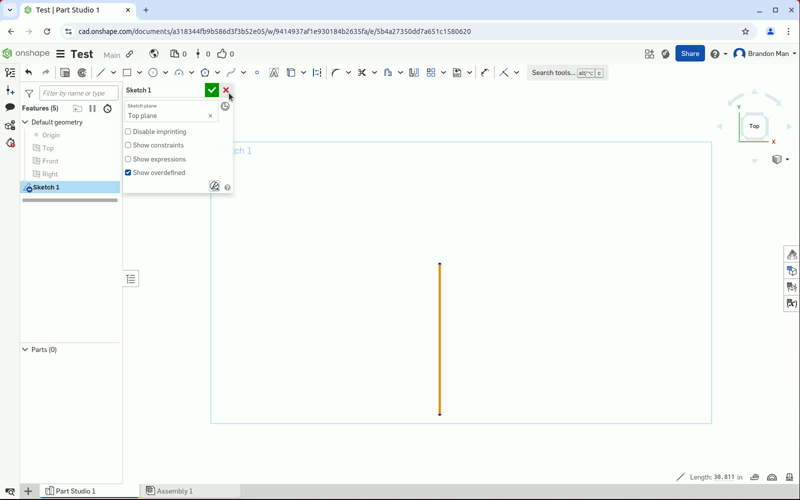
key(shift+h)
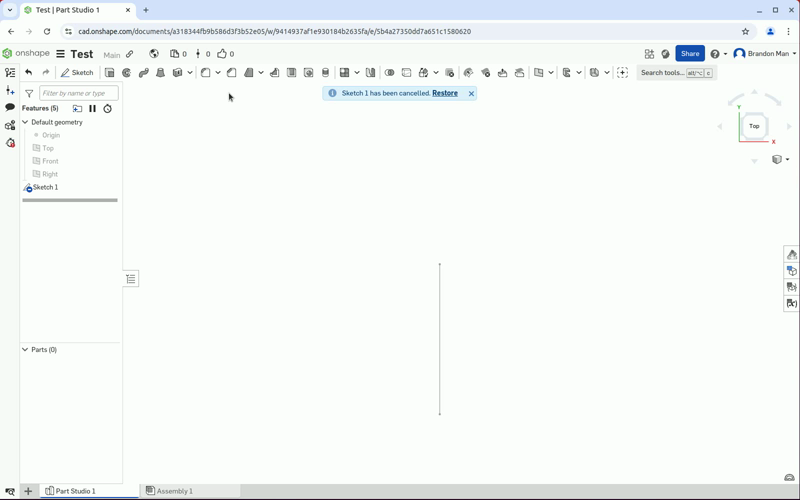
mouse_move(73, 352)
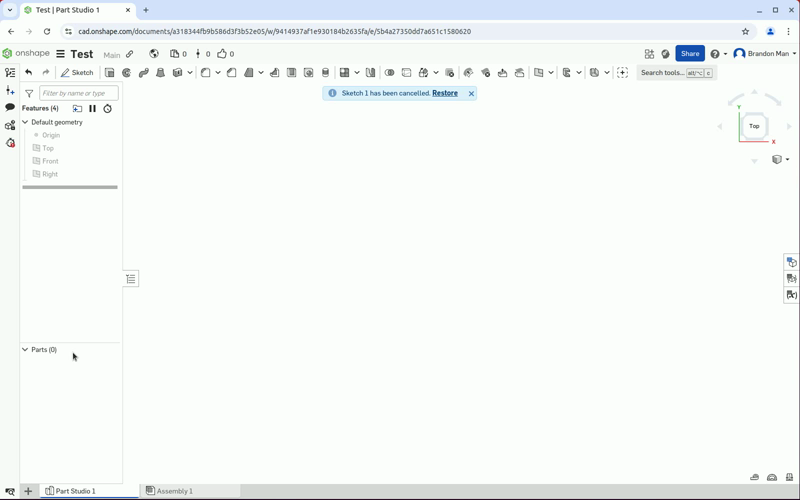
key(y)
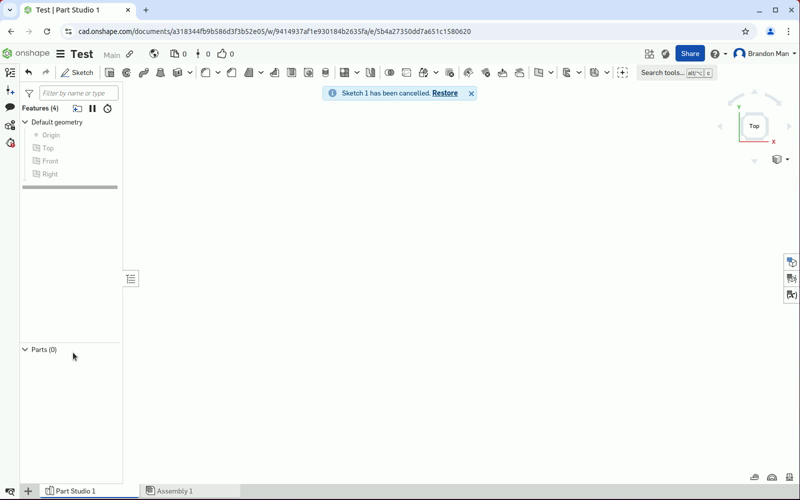
key(shift+p)
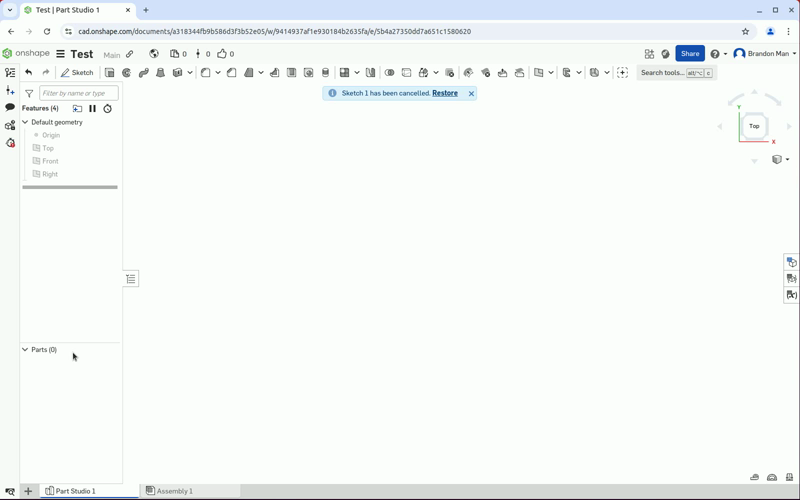
key(space)
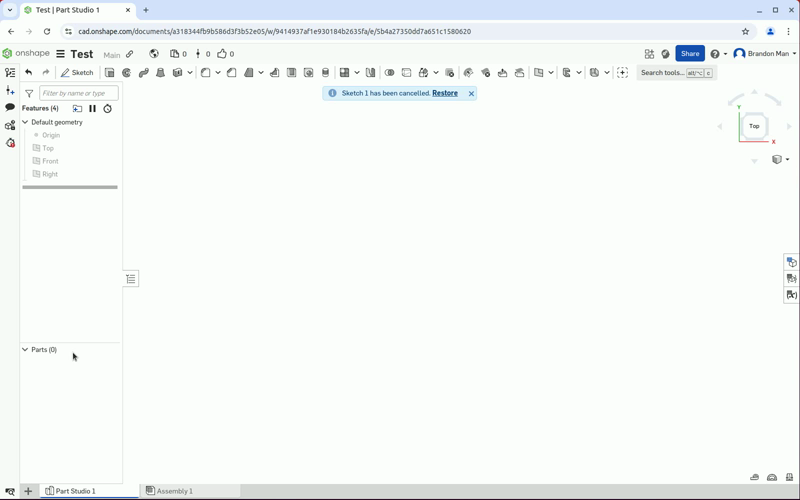
key_down(shift)
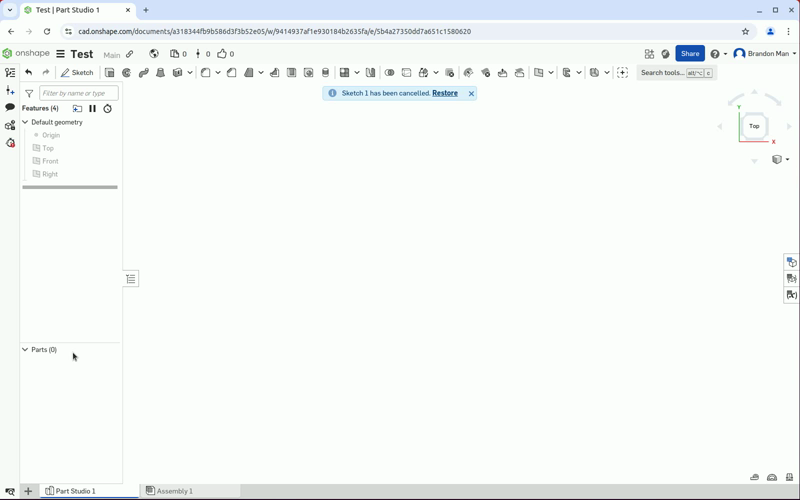
key(up)
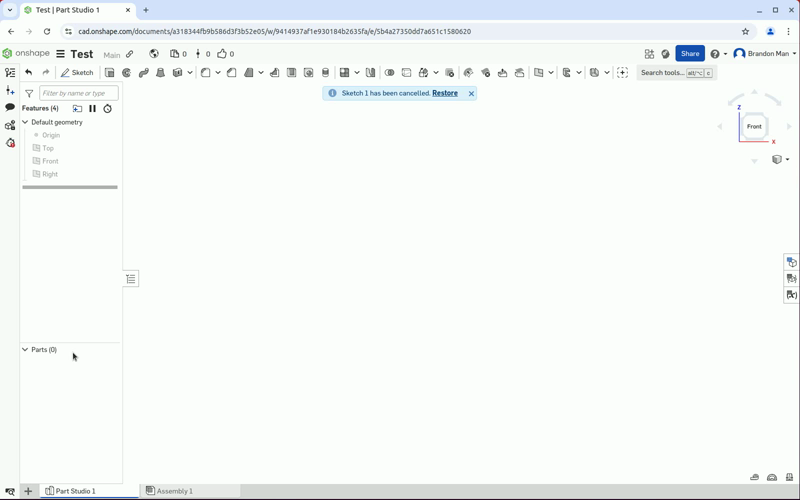
key_up(shift)
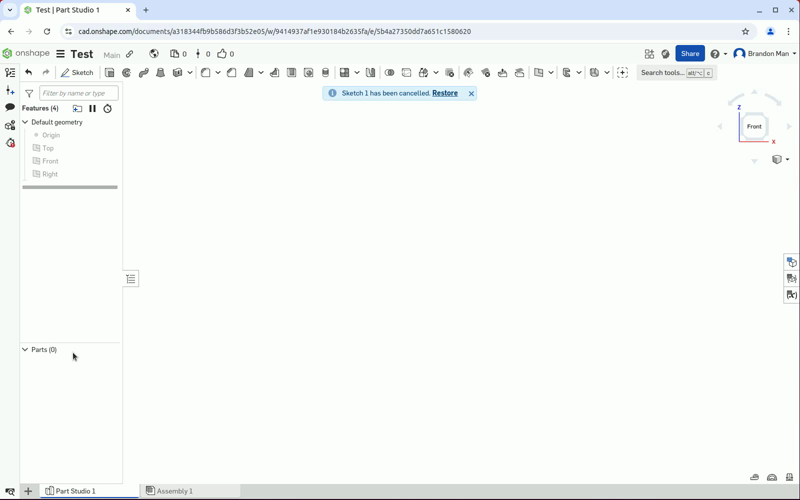
key(space)
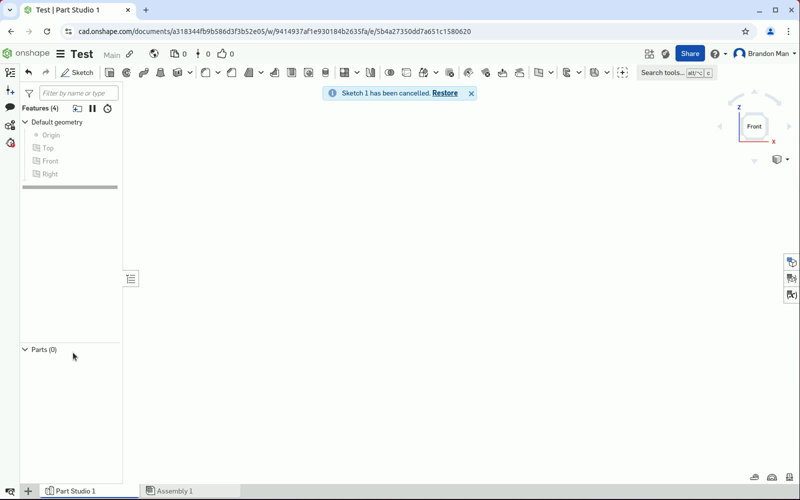
key_down(shift)
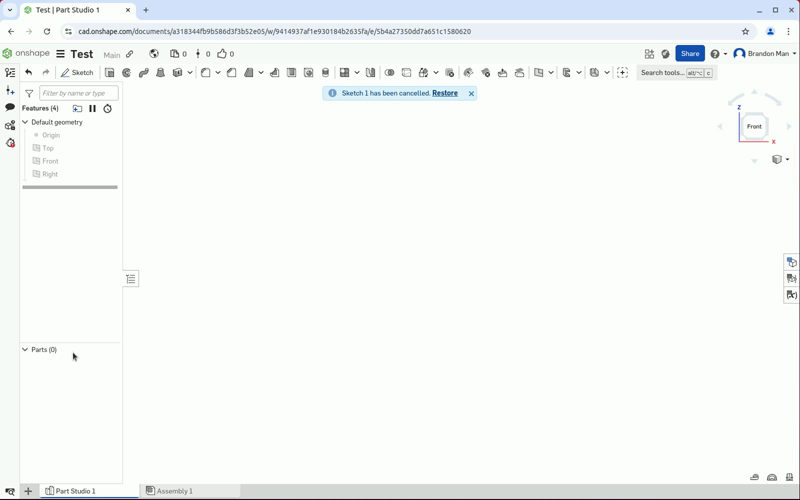
key(left)
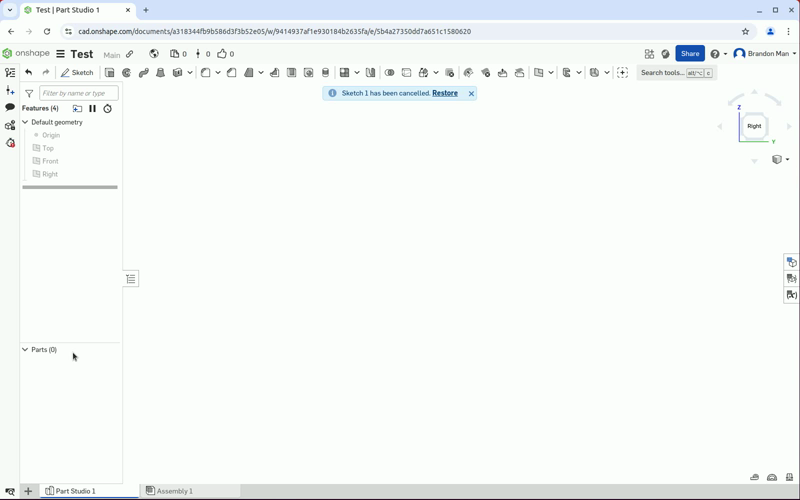
key_up(shift)
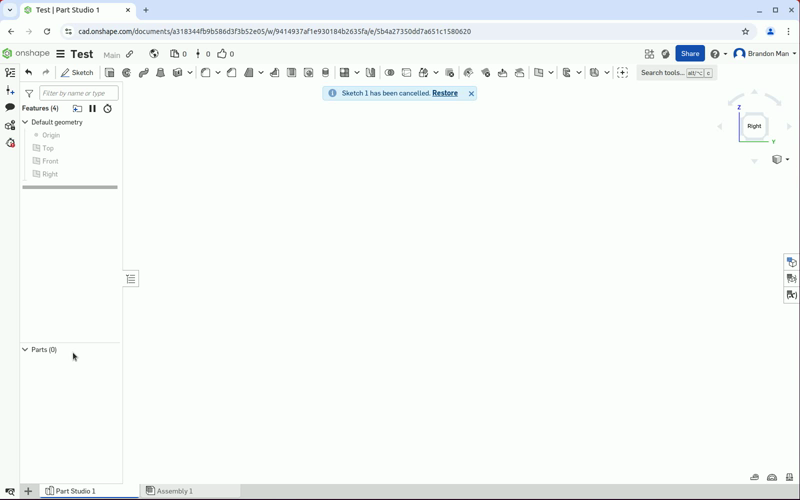
mouse_move(73, 352)
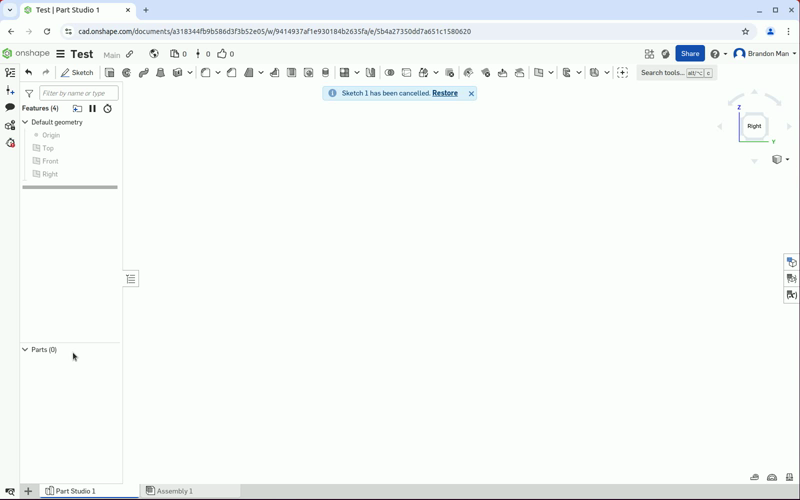
key(shift+y)
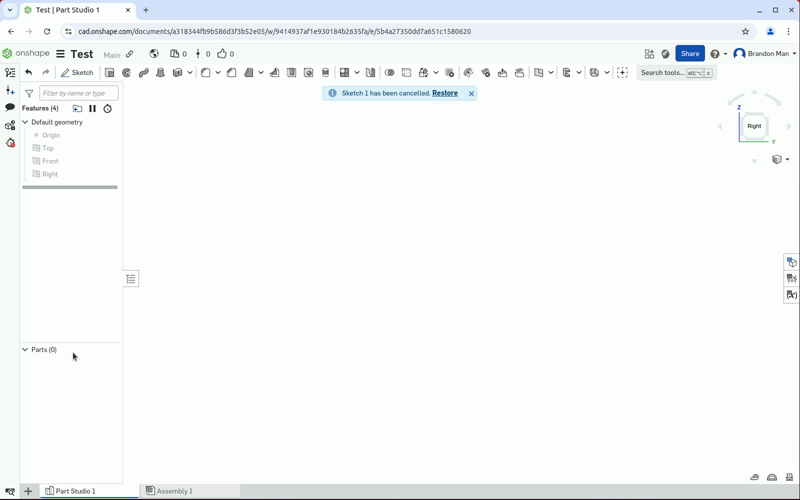
key(shift+s)
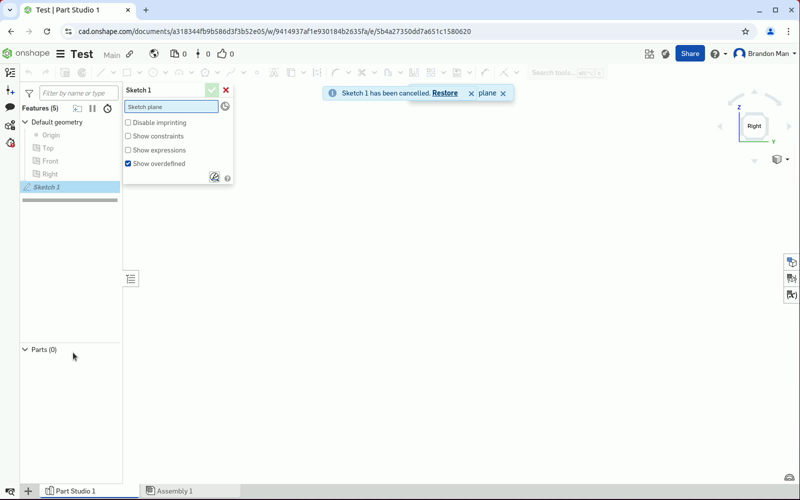
mouse_move(73, 176)
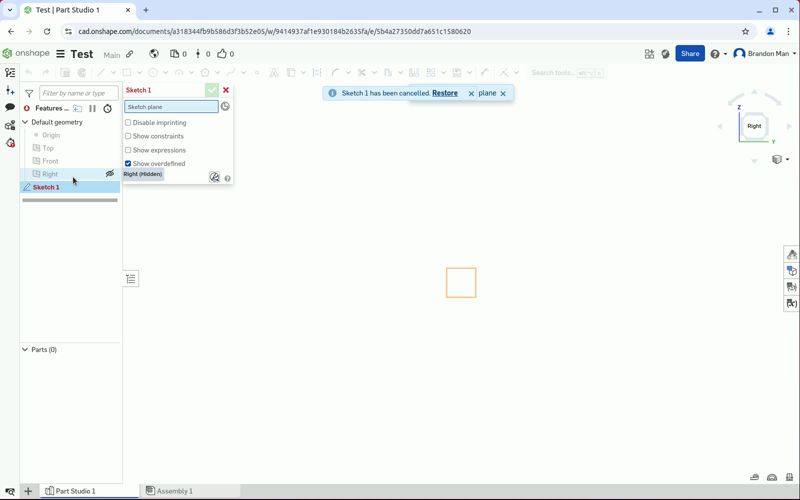
click(73, 176)
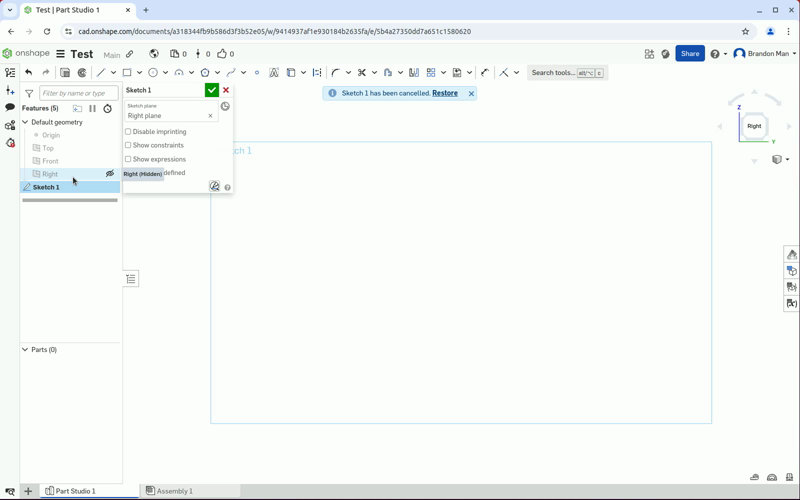
mouse_move(73, 352)
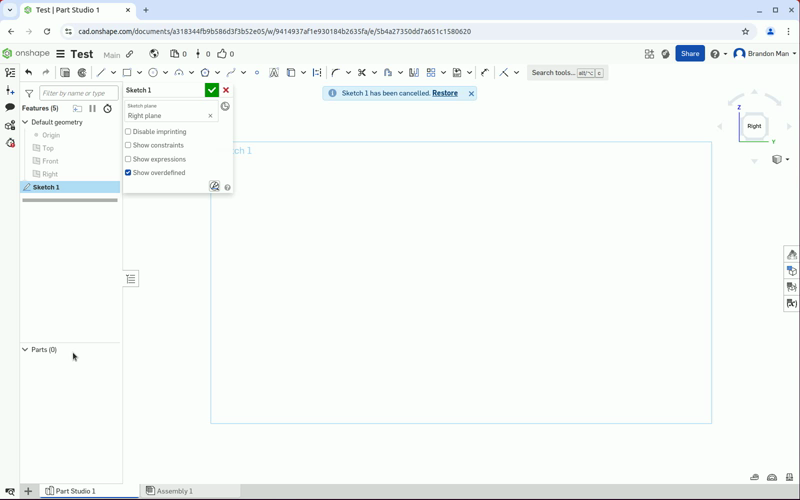
key(y)
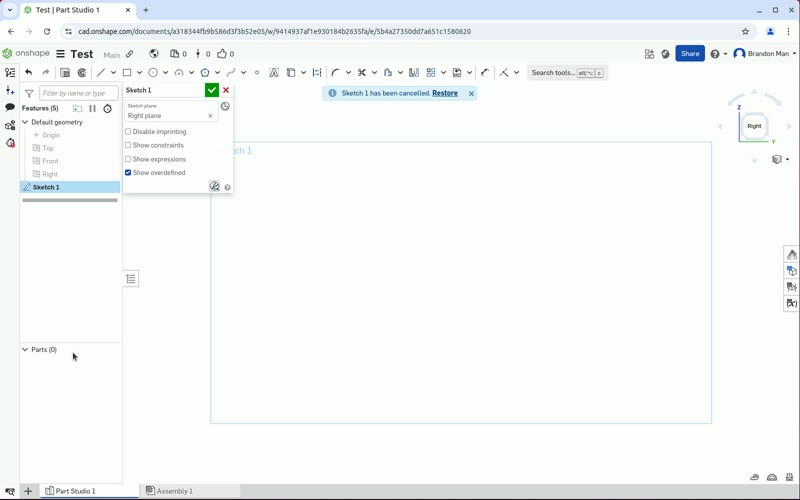
key(l)
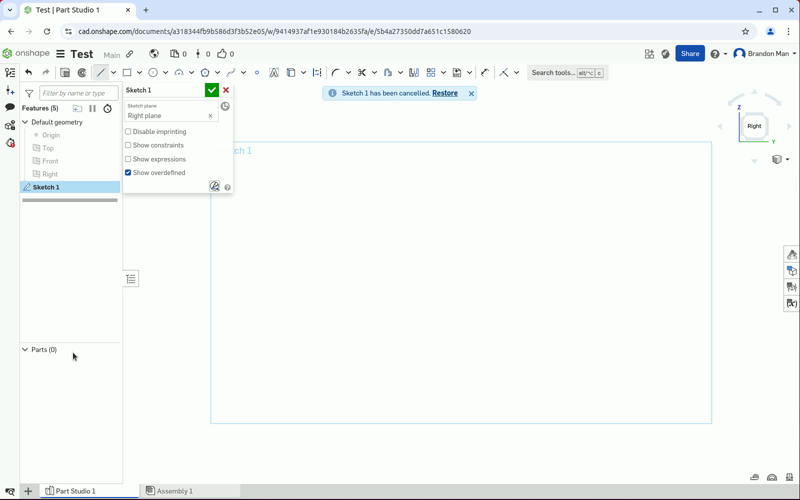
key_down(shift)
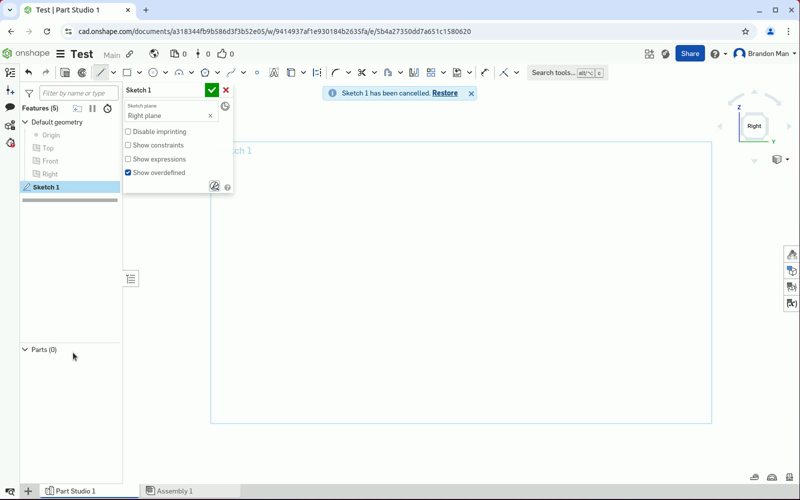
mouse_move(405, 342)
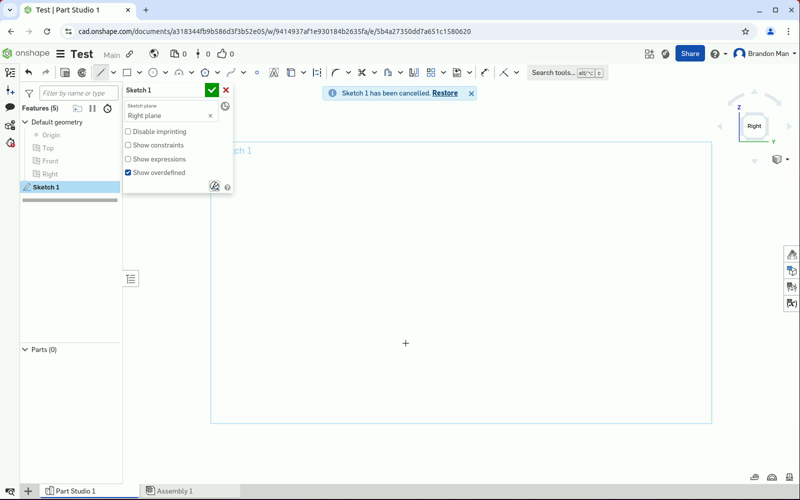
click(405, 342)
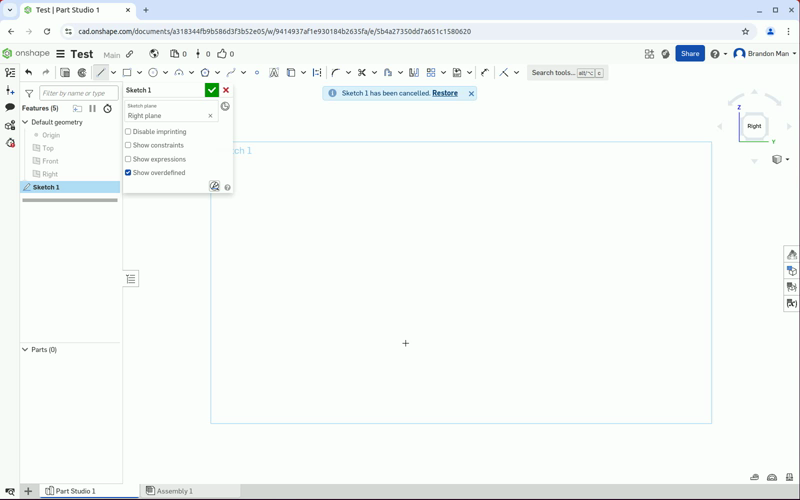
key_up(shift)
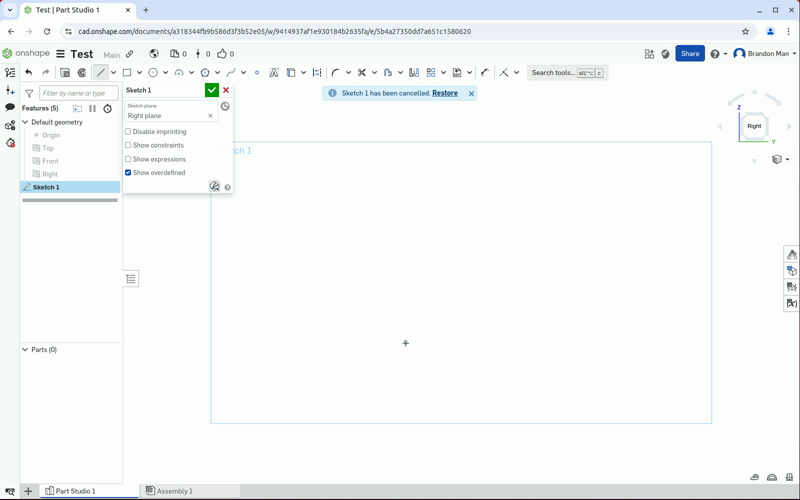
key_down(shift)
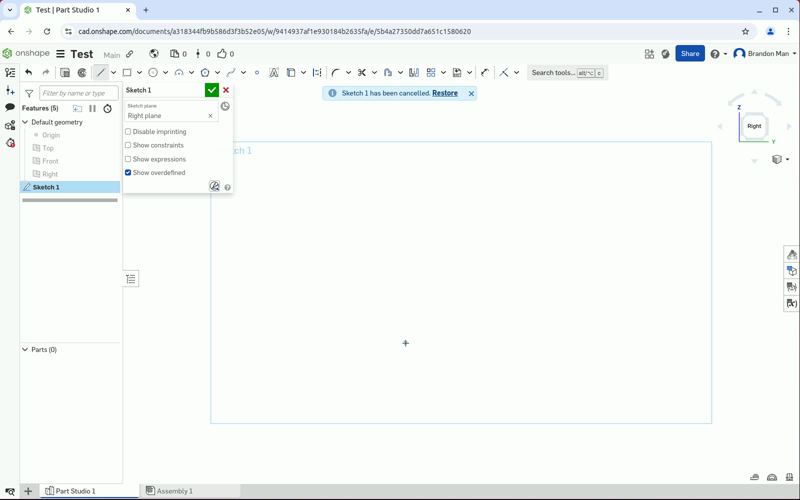
mouse_move(514, 342)
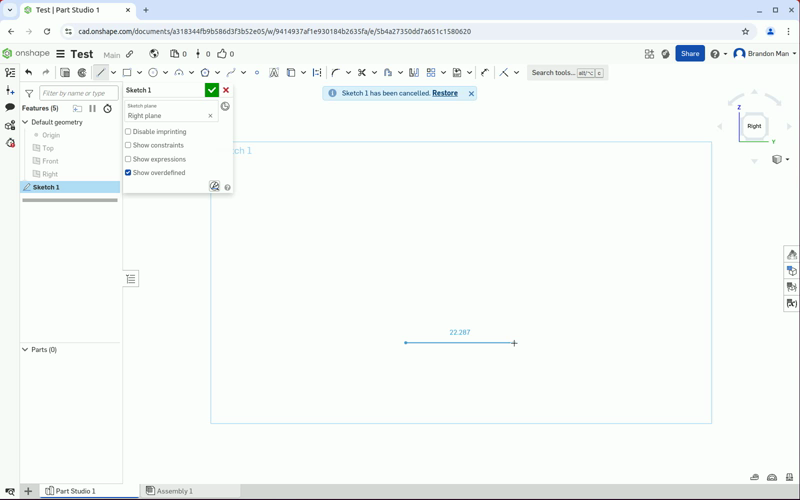
click(514, 342)
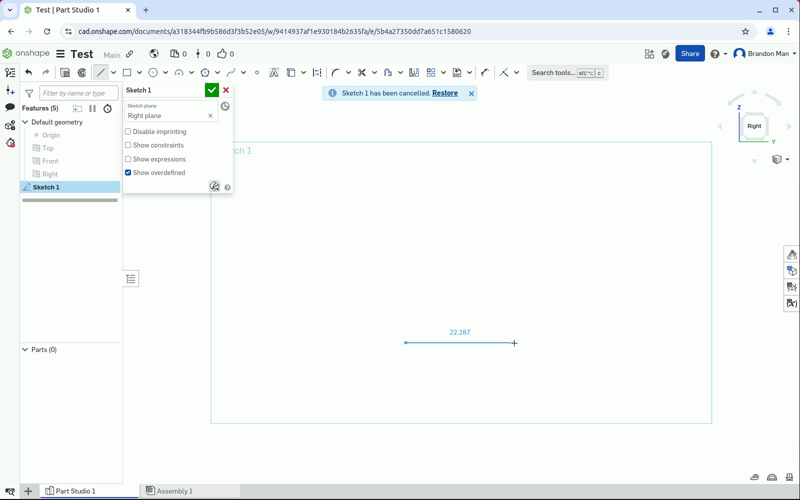
key_up(shift)
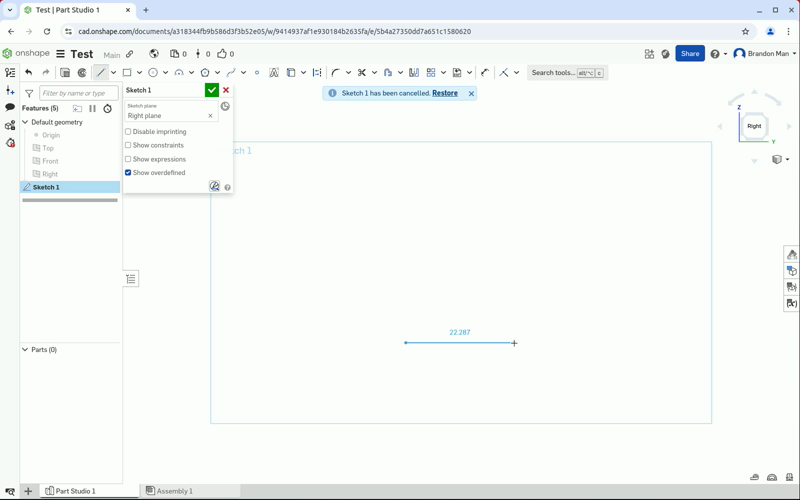
key_down(shift)
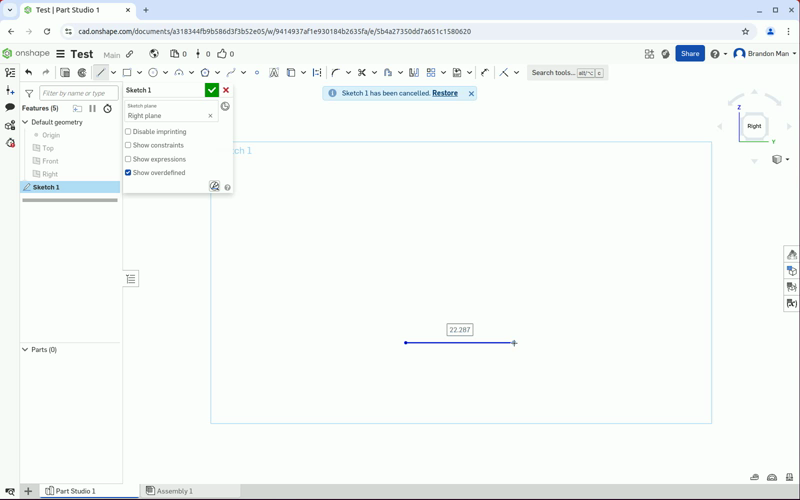
mouse_move(514, 224)
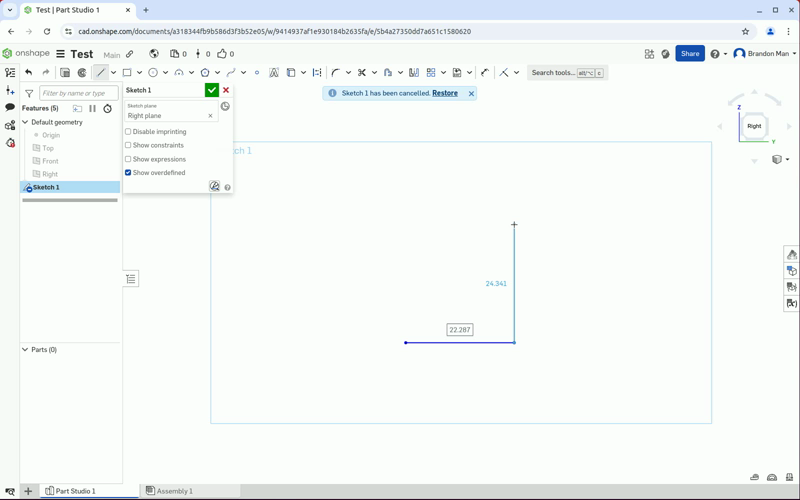
click(514, 224)
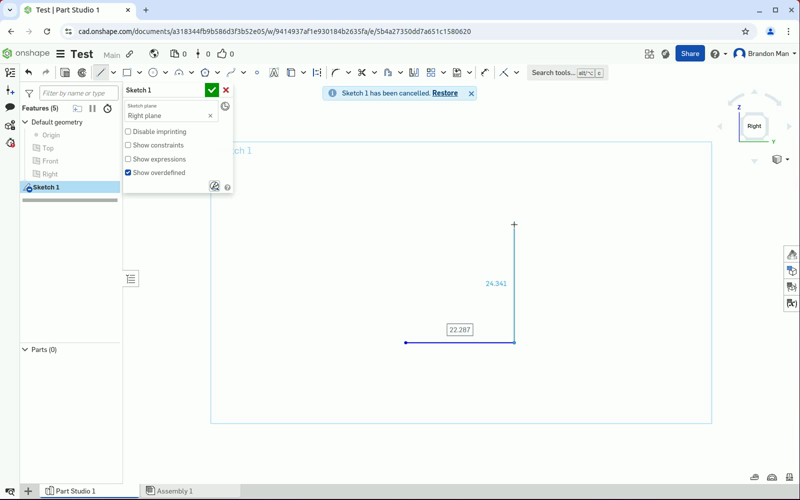
key_up(shift)
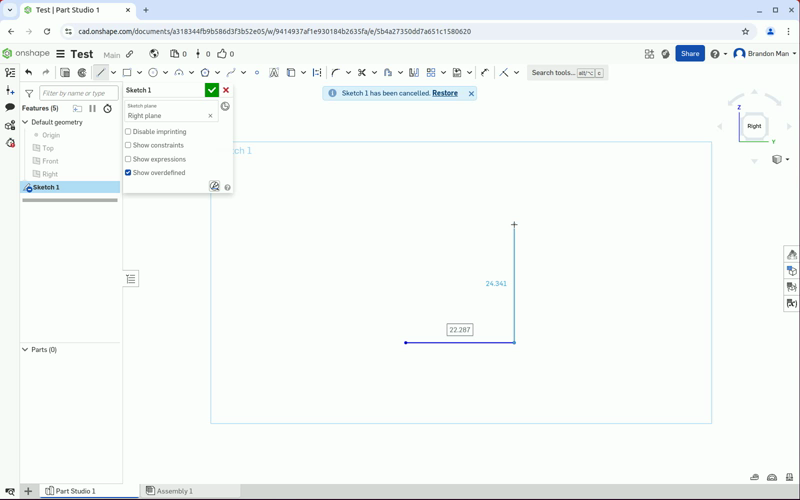
key_down(shift)
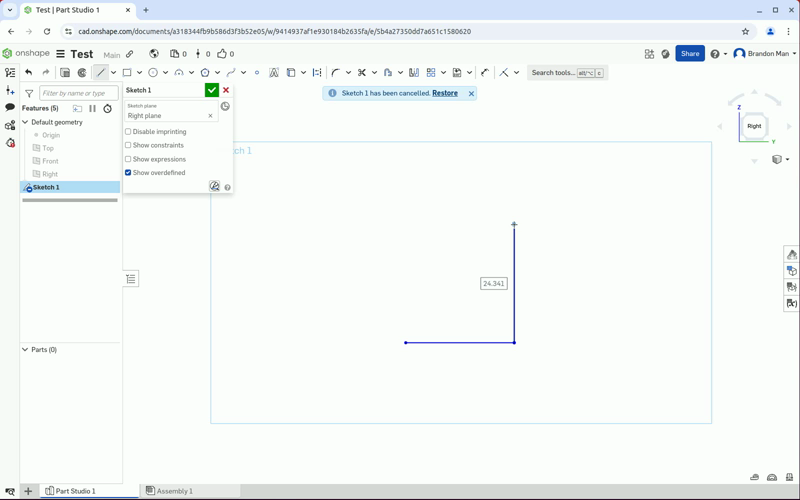
mouse_move(405, 224)
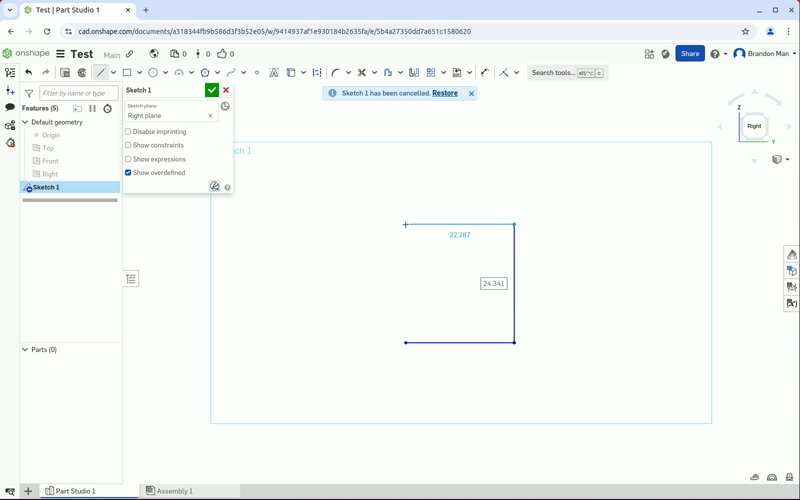
click(405, 224)
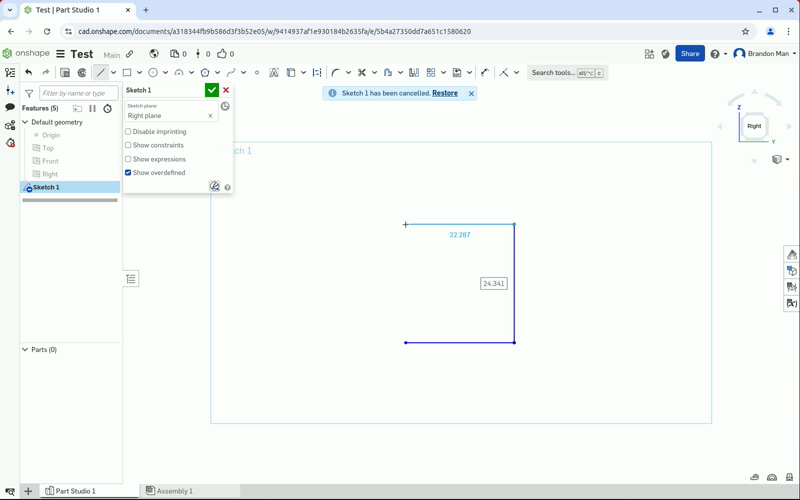
key_up(shift)
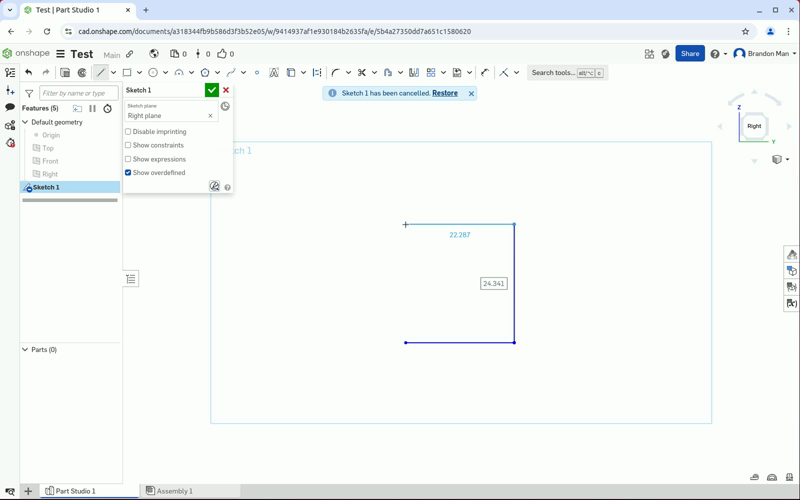
key_down(shift)
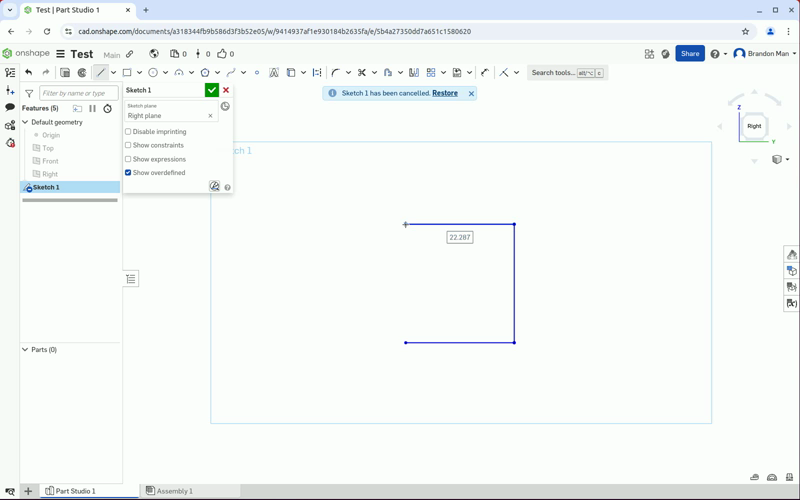
mouse_move(405, 342)
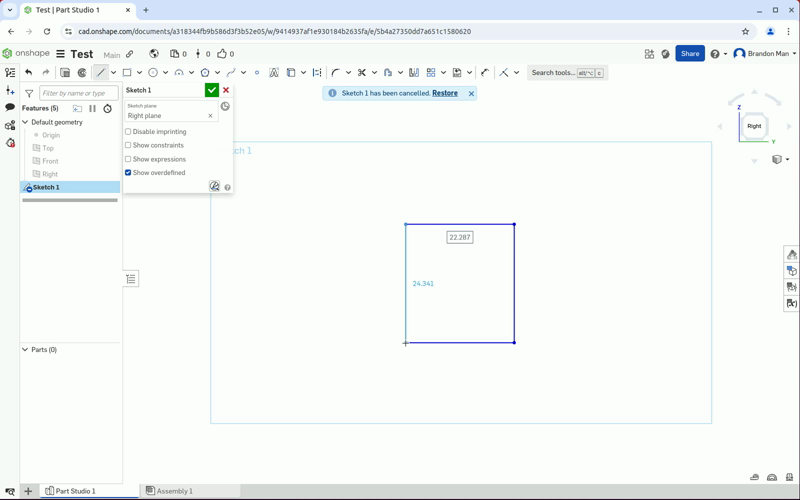
key_up(shift)
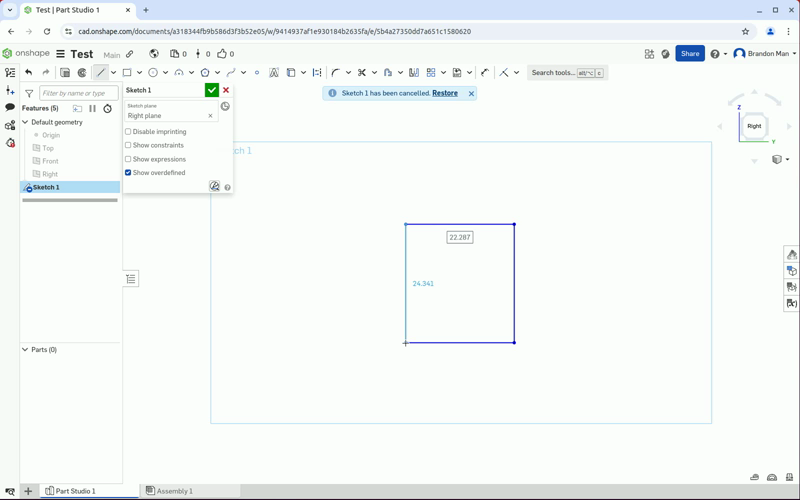
click(405, 342)
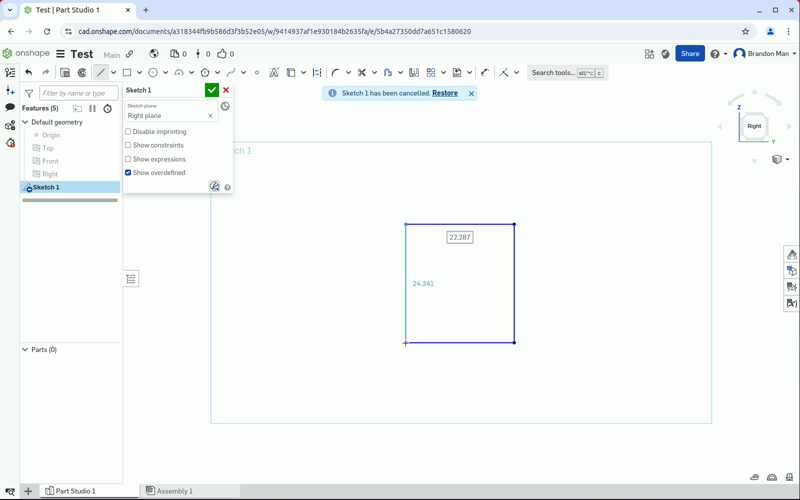
key(esc)
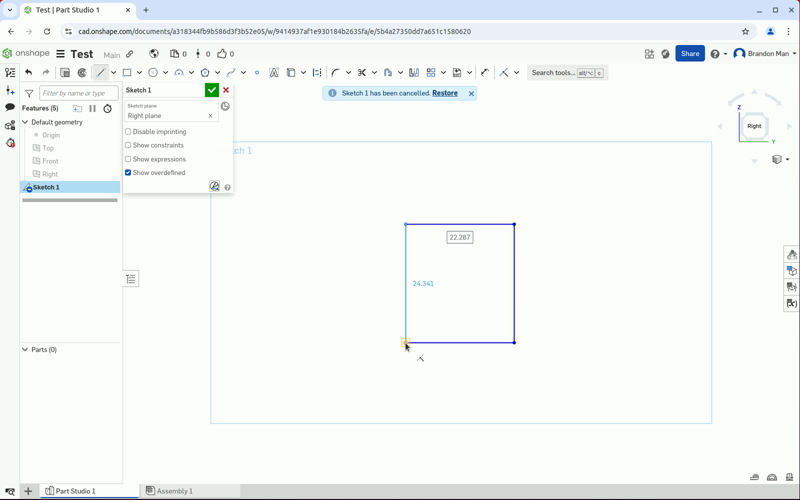
mouse_move(505, 322)
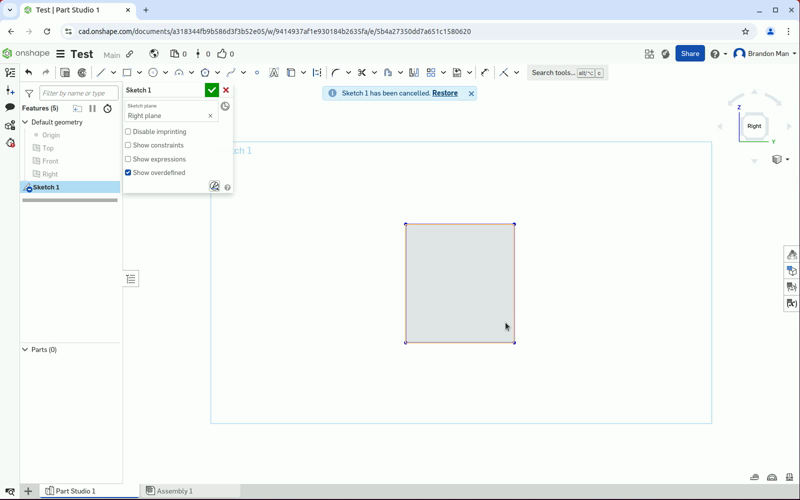
click(505, 322)
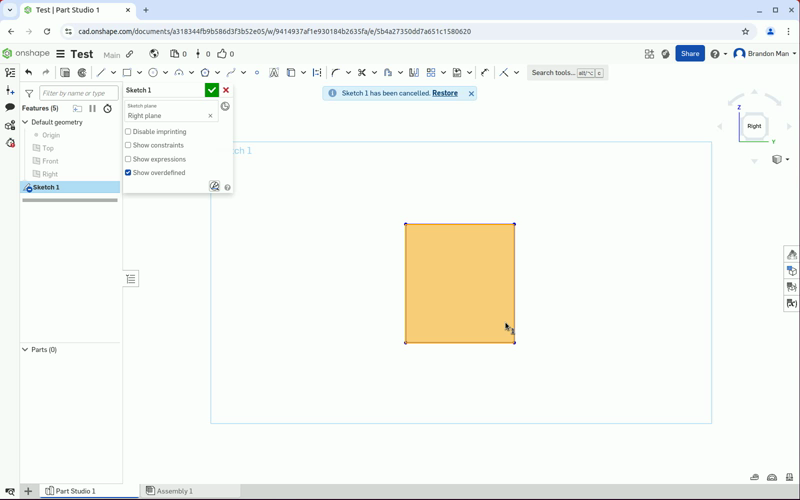
mouse_move(73, 352)
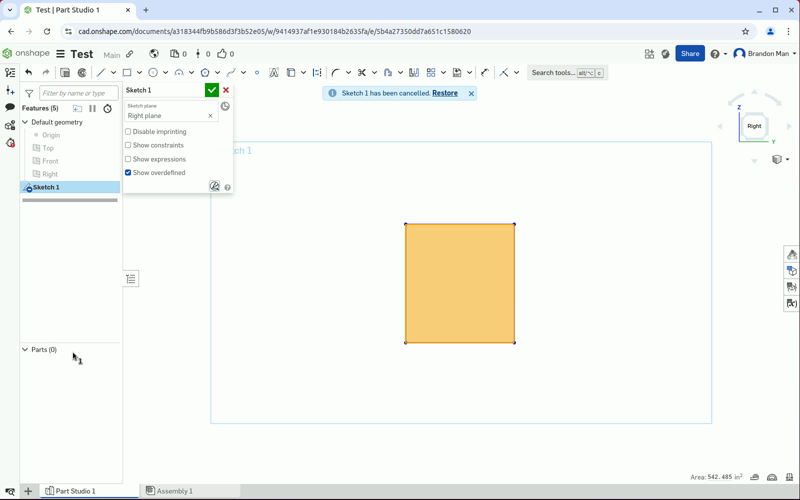
key(shift+y)
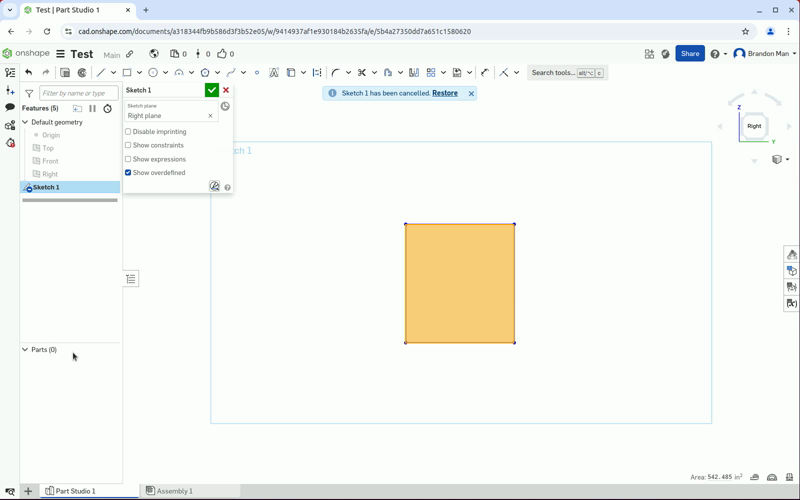
key(shift+e)
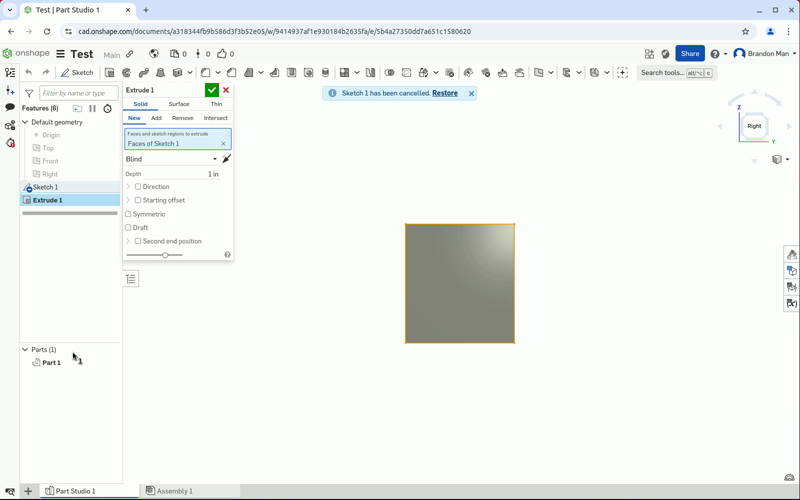
mouse_move(143, 106)
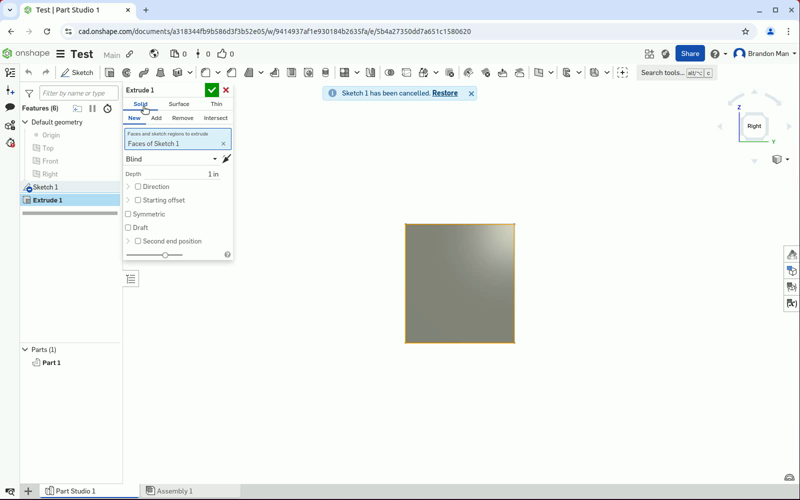
click(143, 106)
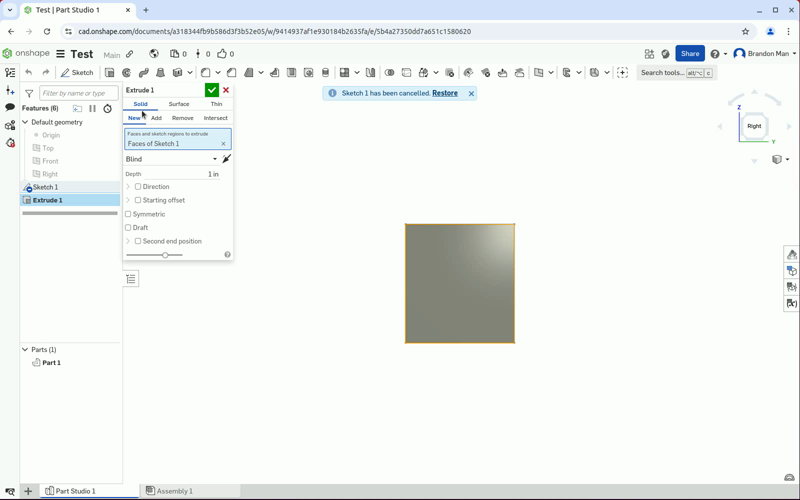
mouse_move(137, 120)
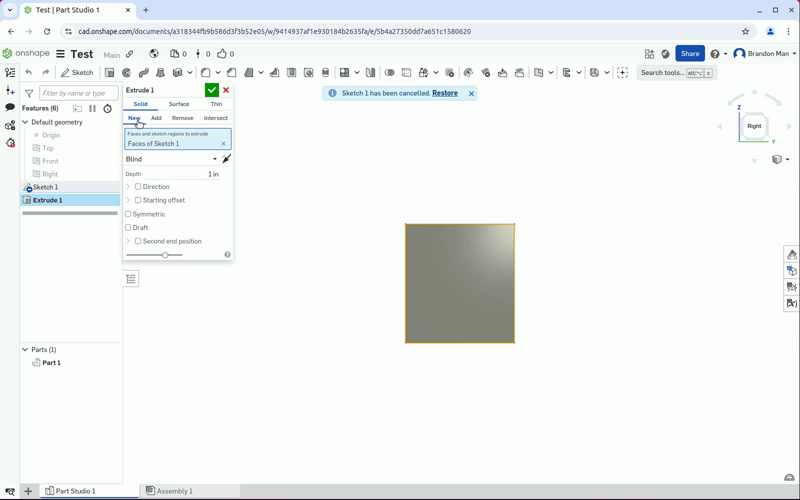
click(137, 120)
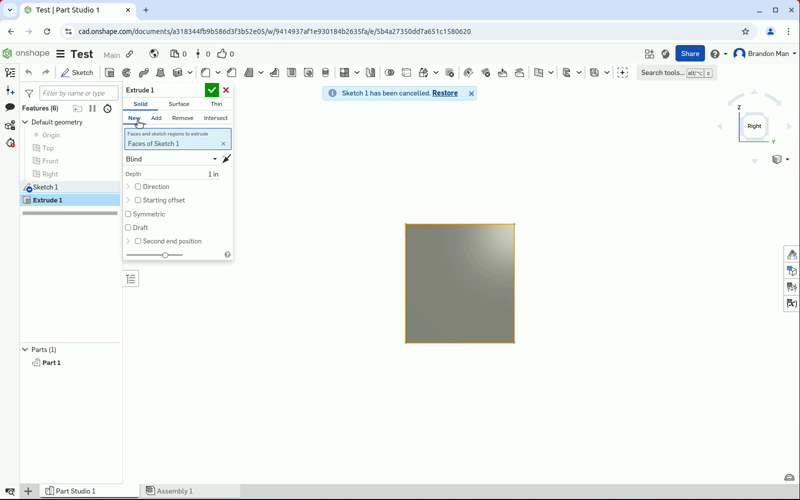
key(tab, 4)
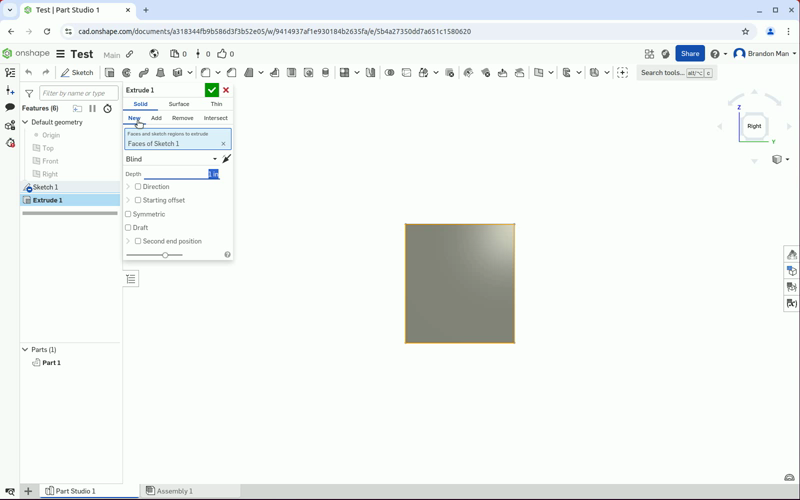
text(-23.108)
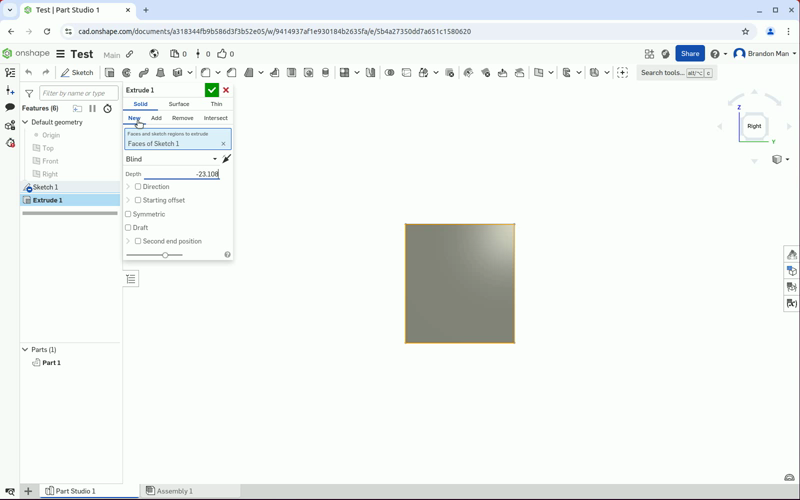
key(enter)
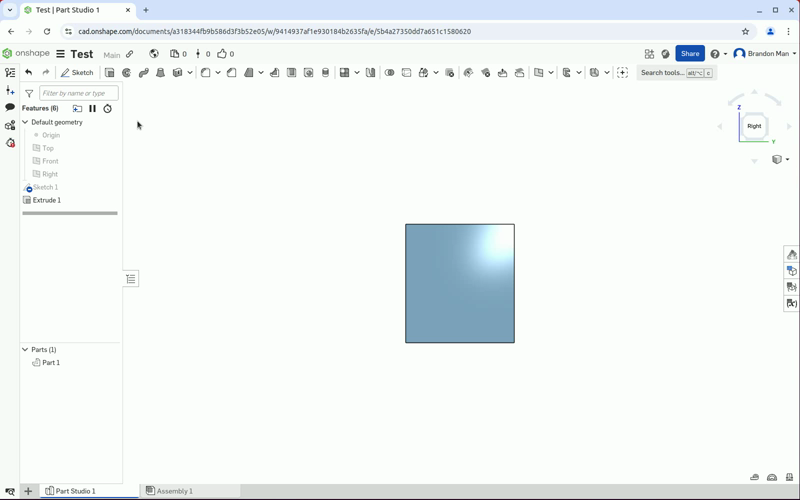
key(shift+h)
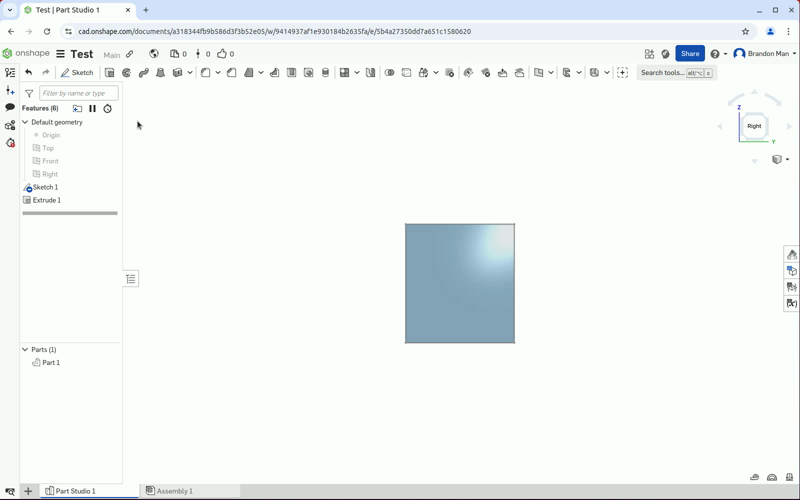
key(shift+h)
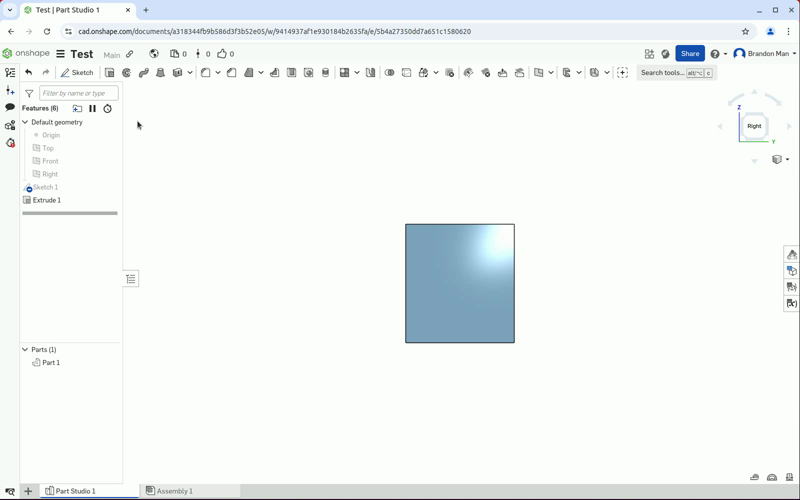
mouse_move(73, 189)
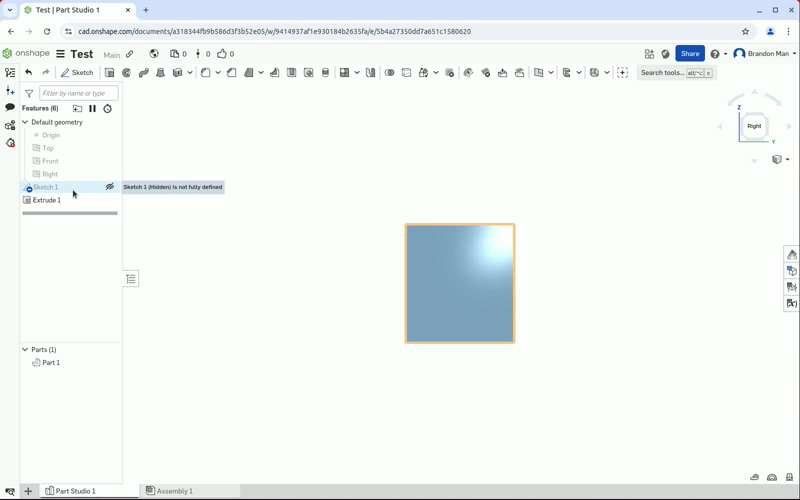
click(73, 189)
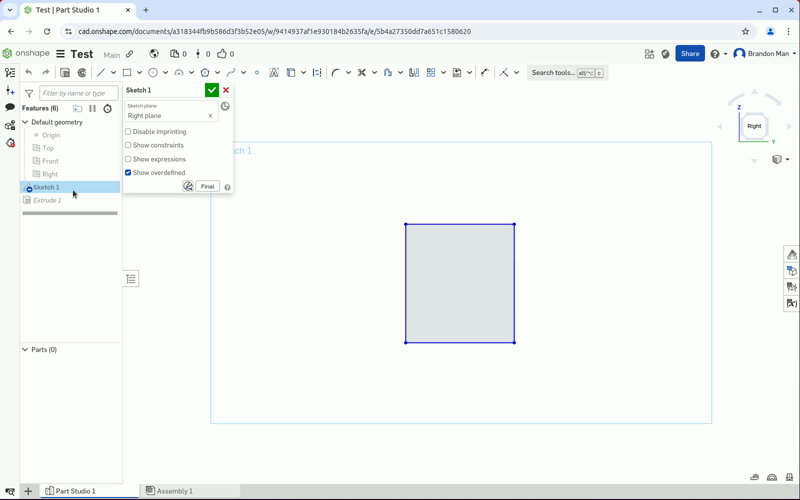
mouse_move(229, 92)
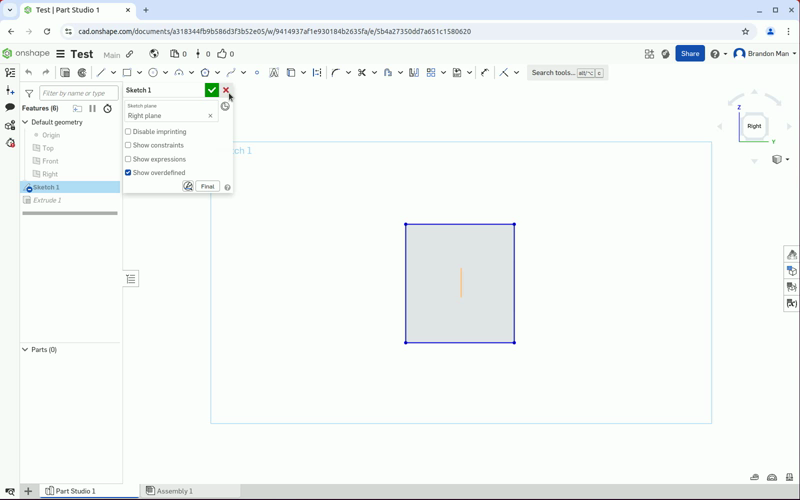
click(229, 92)
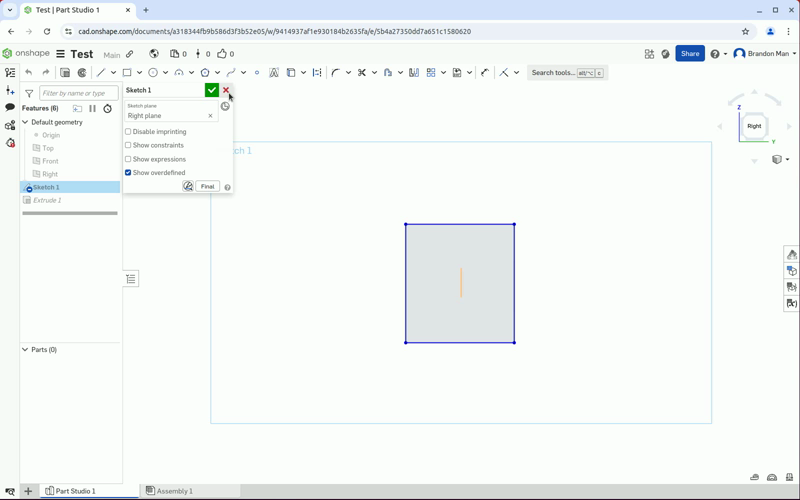
key(shift+s)
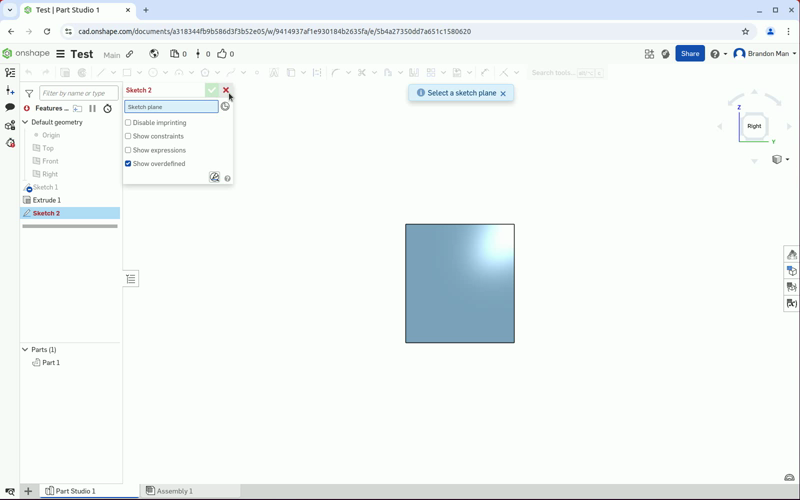
mouse_move(73, 176)
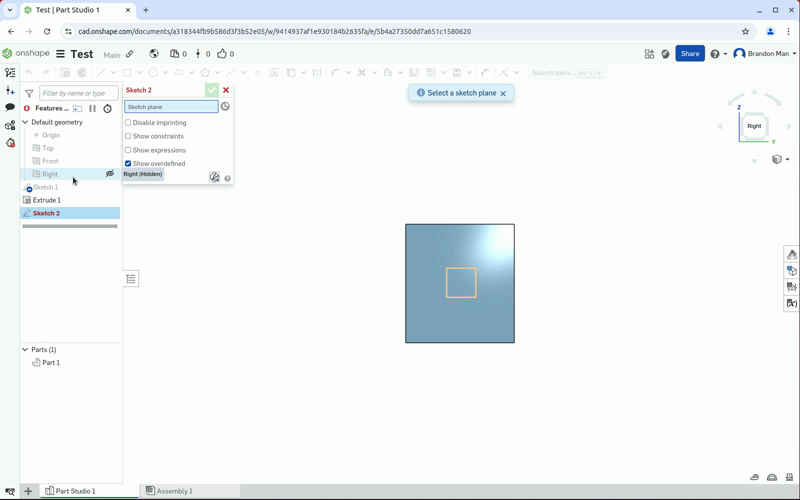
click(73, 176)
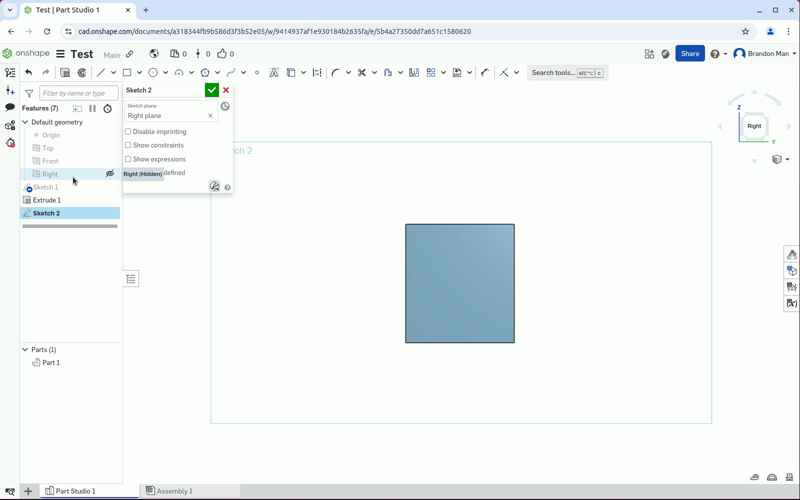
mouse_move(73, 352)
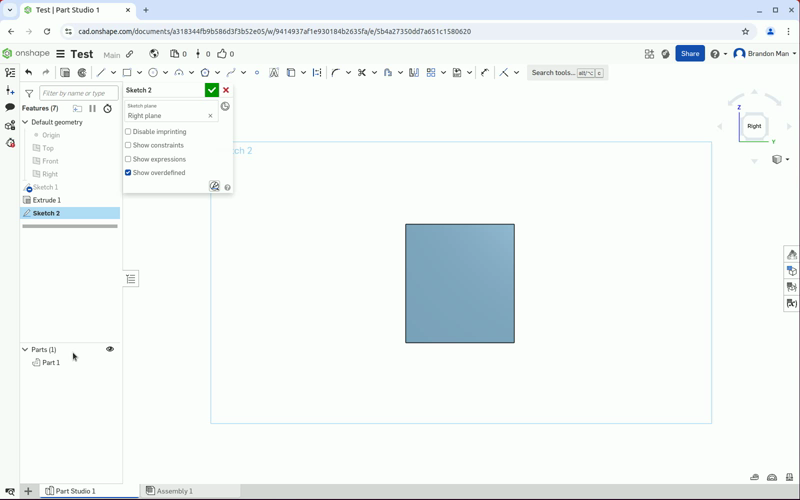
key(y)
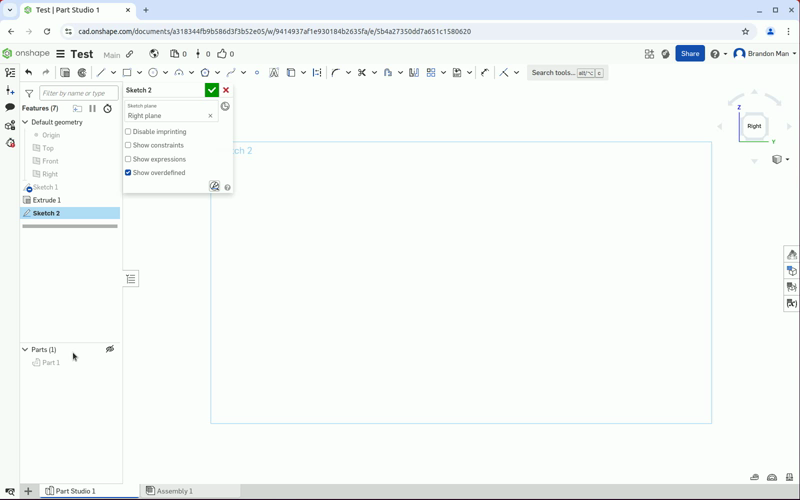
key(l)
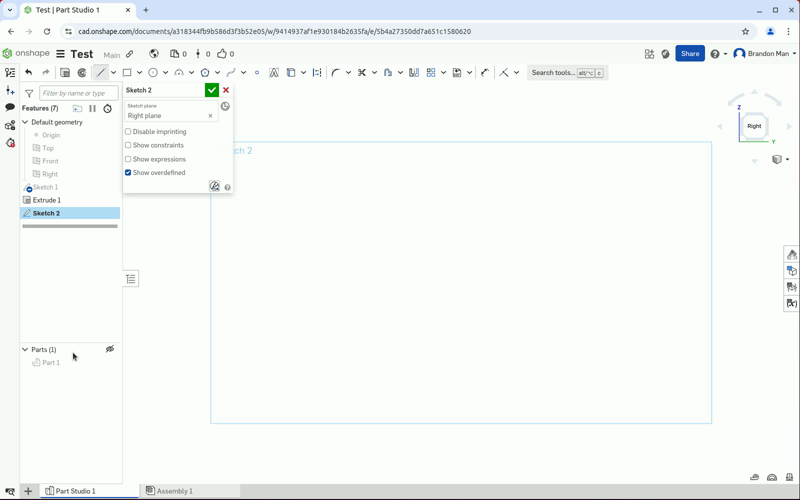
key_down(shift)
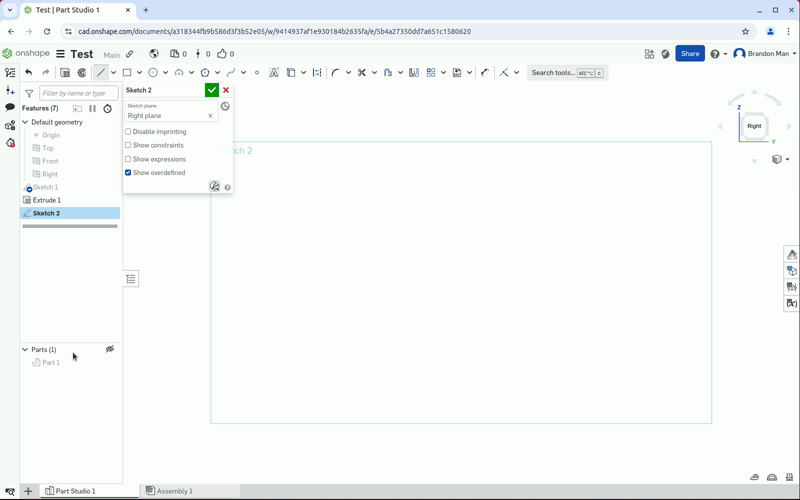
mouse_move(444, 293)
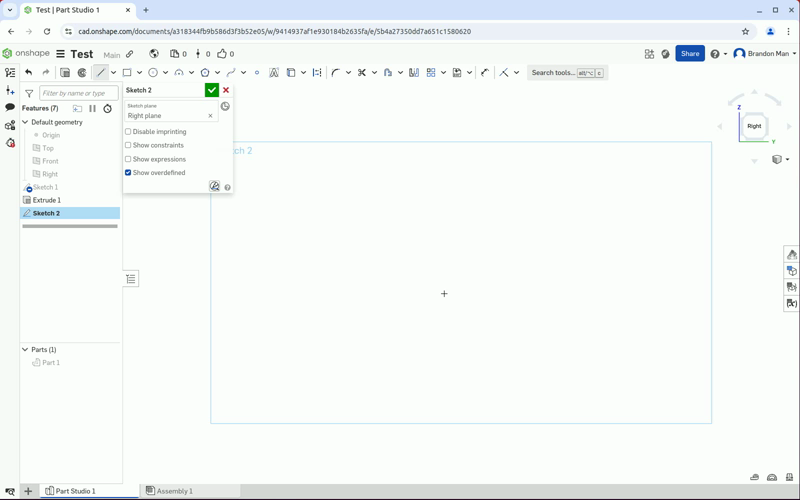
click(444, 293)
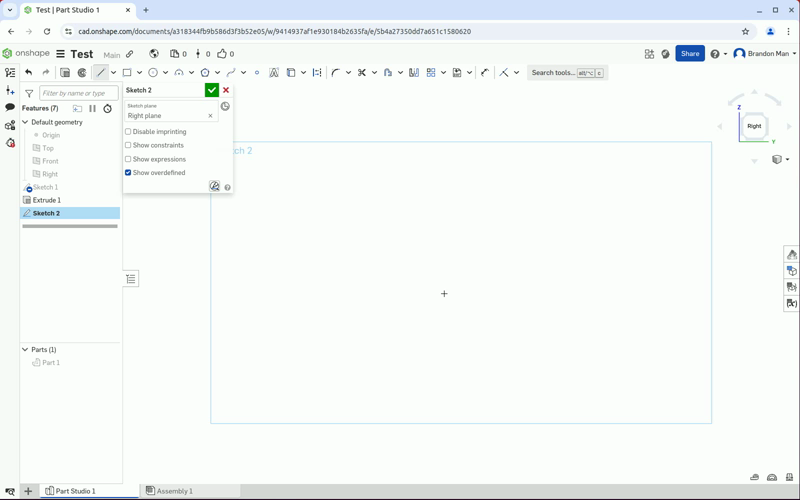
key_up(shift)
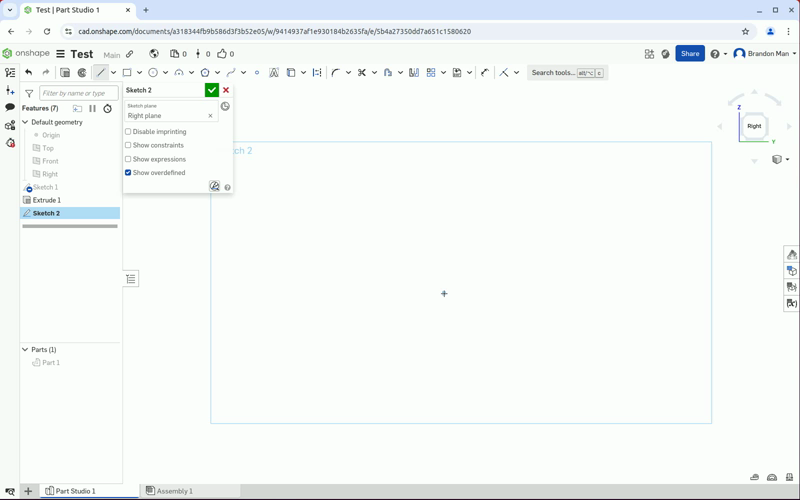
key_down(shift)
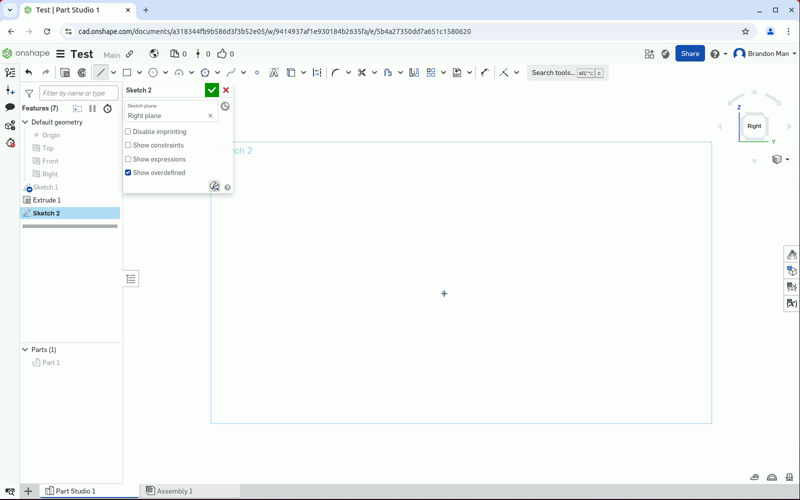
mouse_move(474, 293)
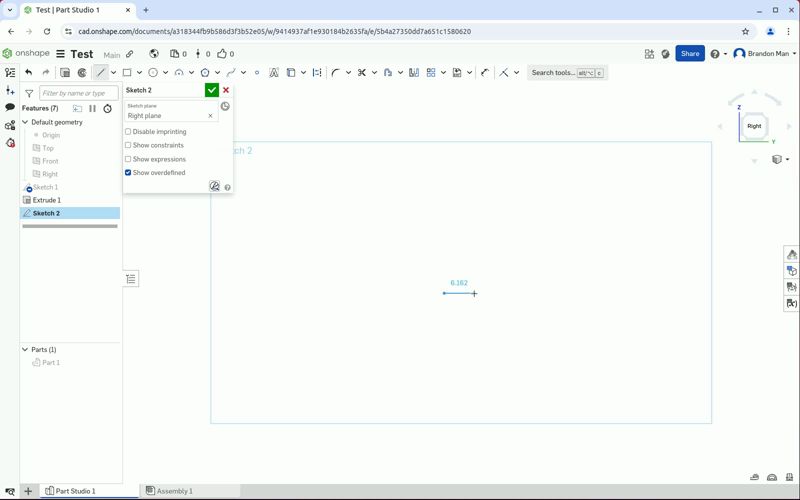
mouse_move(479, 293)
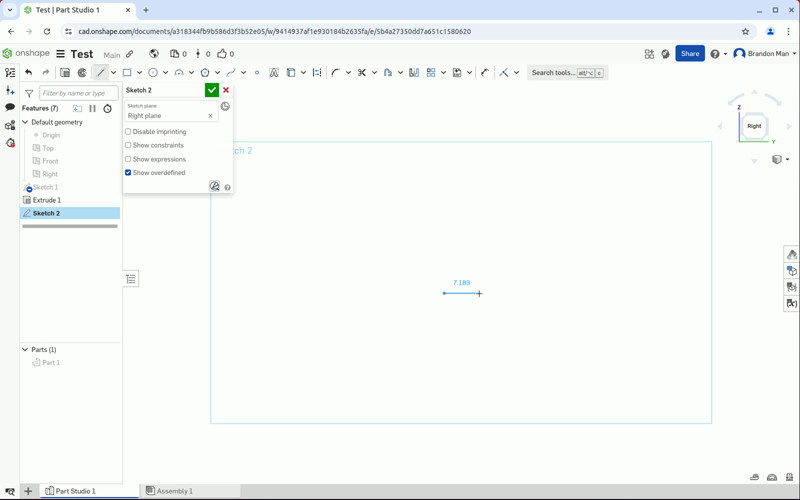
click(479, 293)
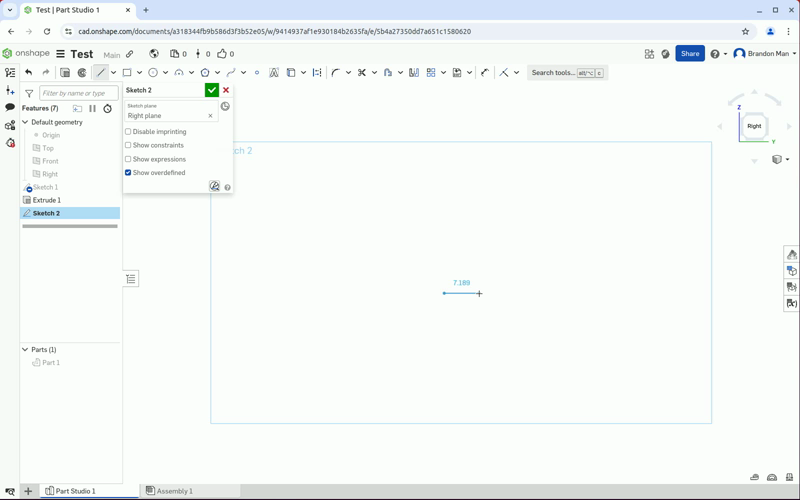
key_up(shift)
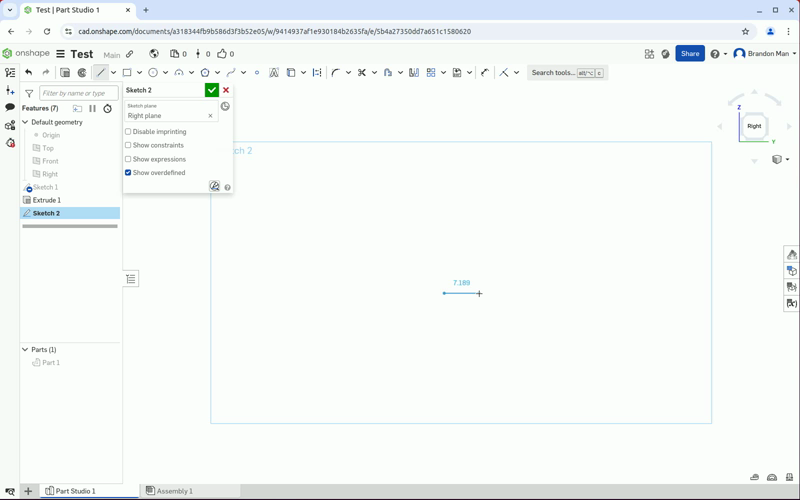
key_down(shift)
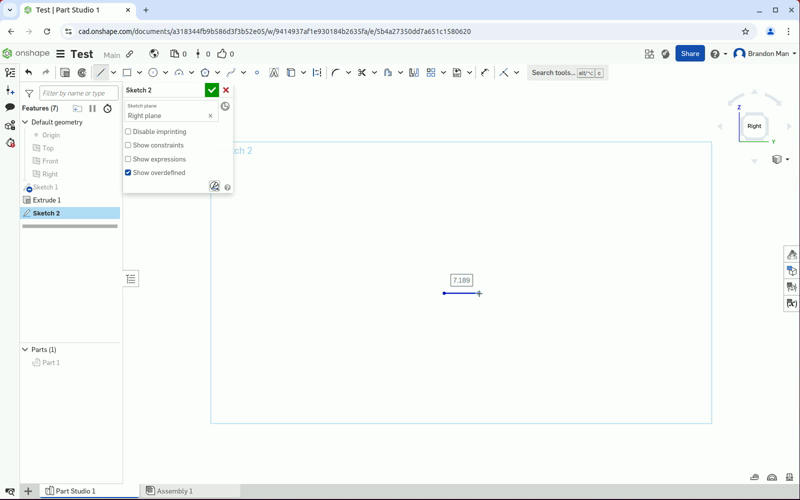
mouse_move(509, 293)
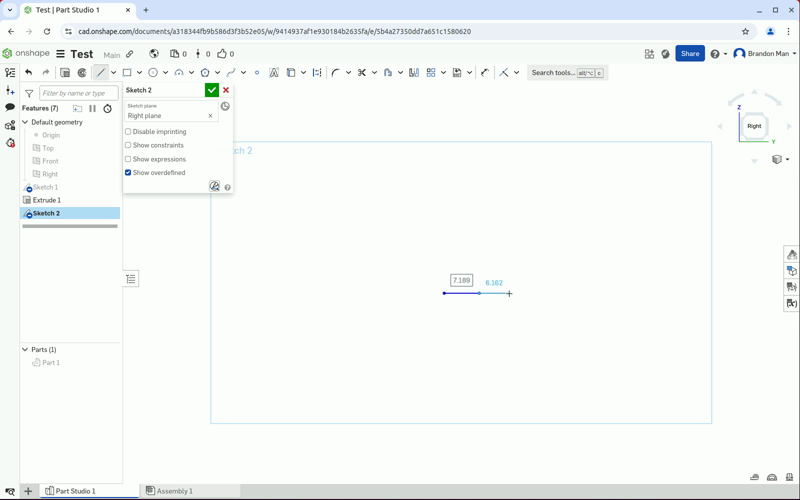
mouse_move(479, 272)
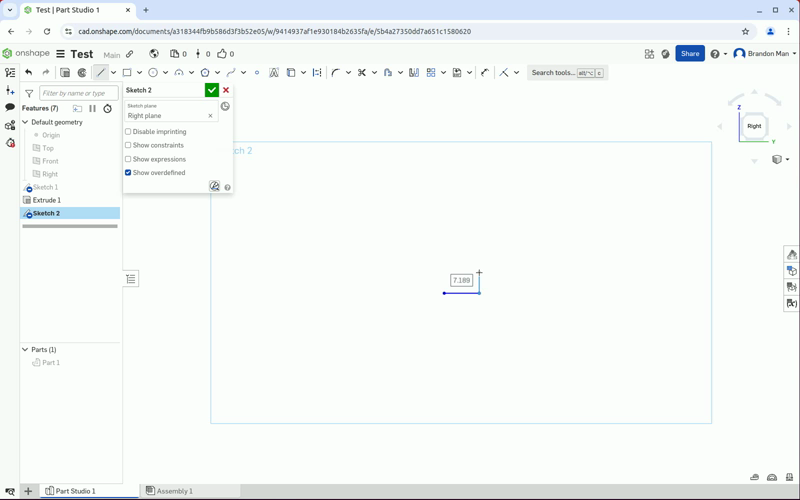
click(479, 272)
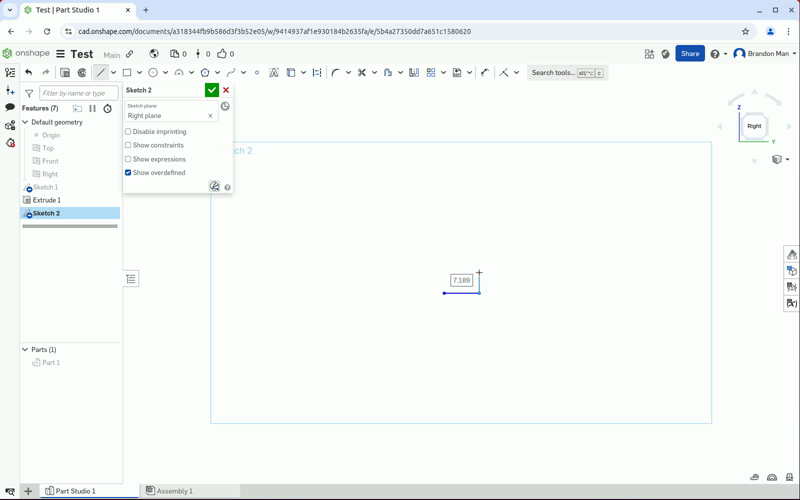
key_up(shift)
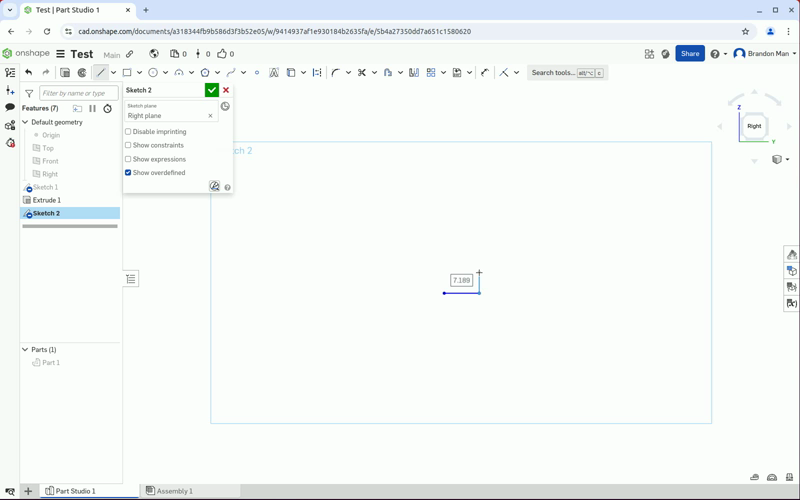
key_down(shift)
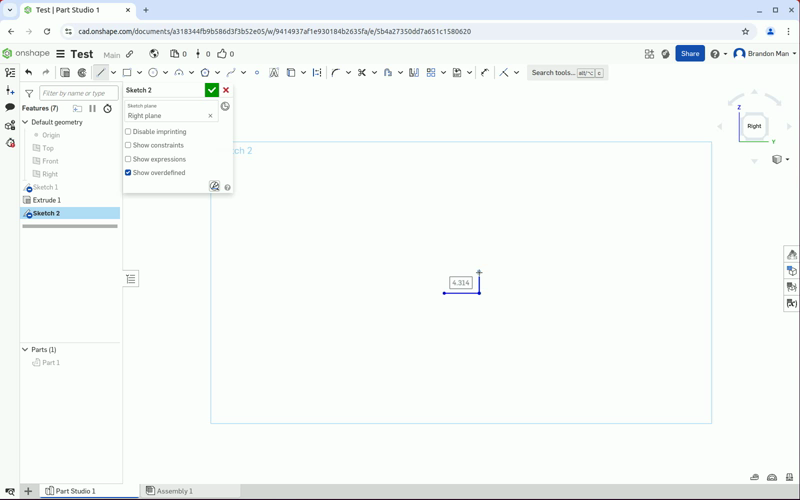
mouse_move(509, 272)
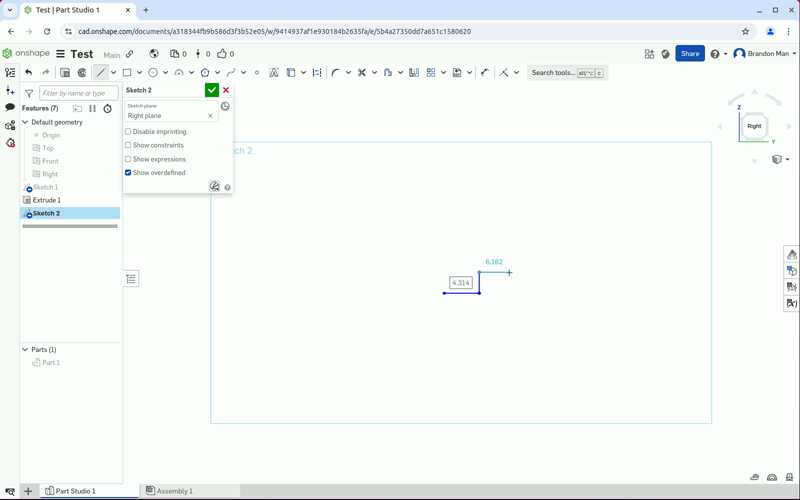
mouse_move(444, 272)
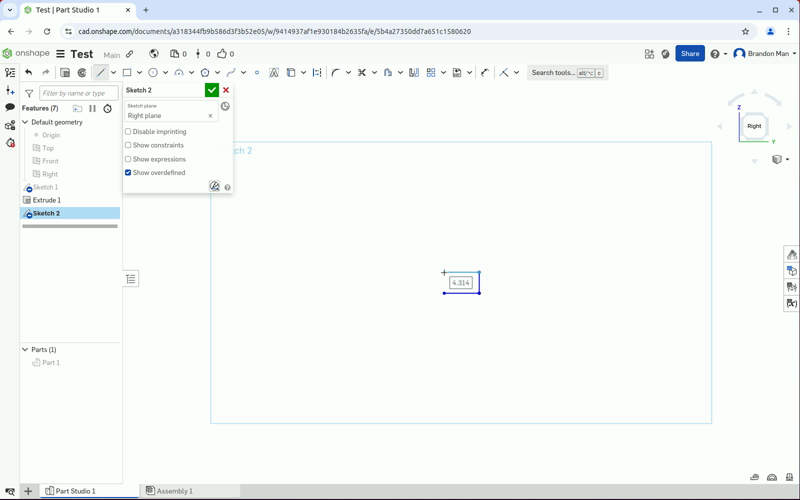
click(444, 272)
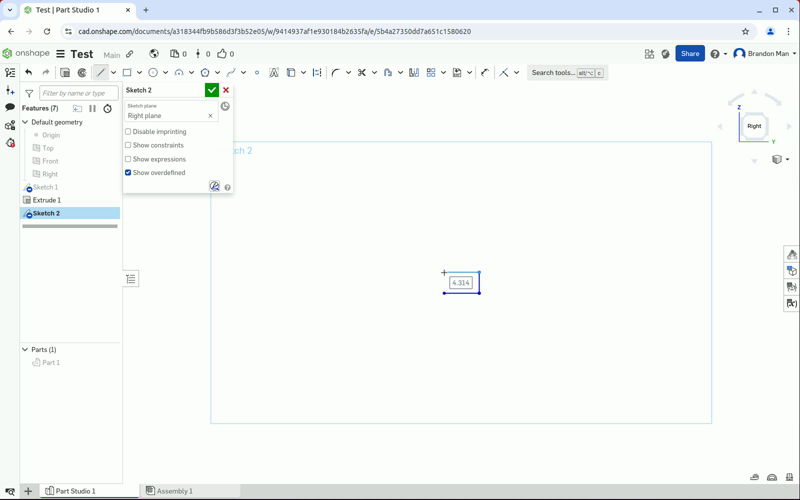
key_up(shift)
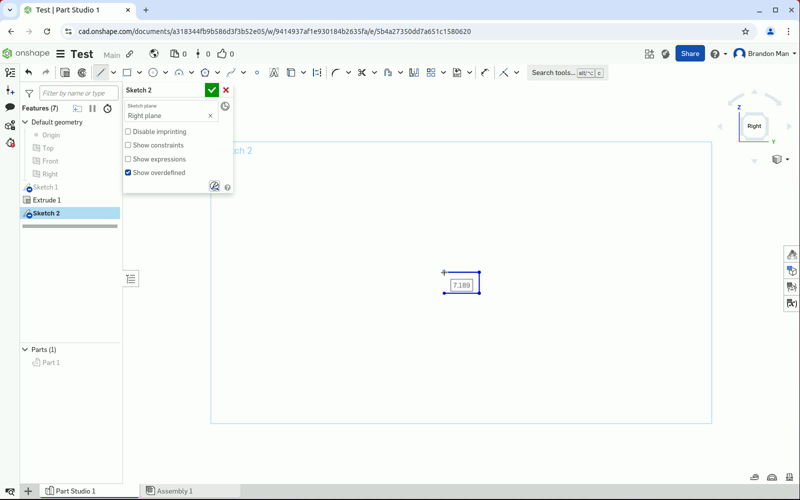
mouse_move(474, 272)
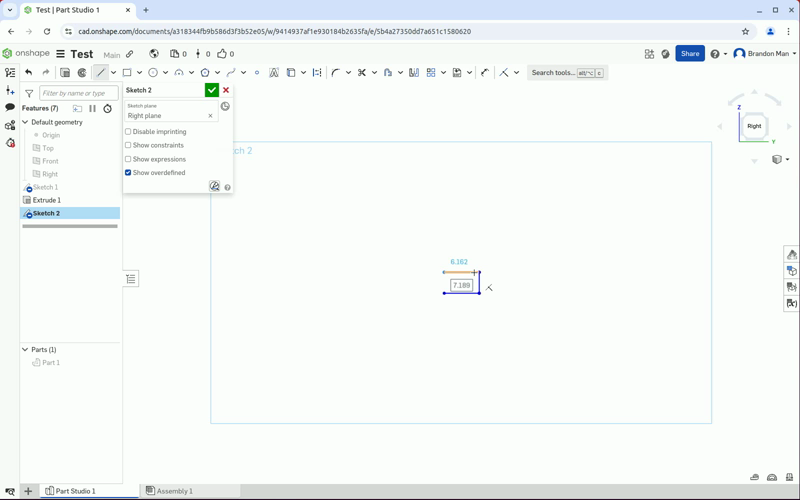
key_down(shift)
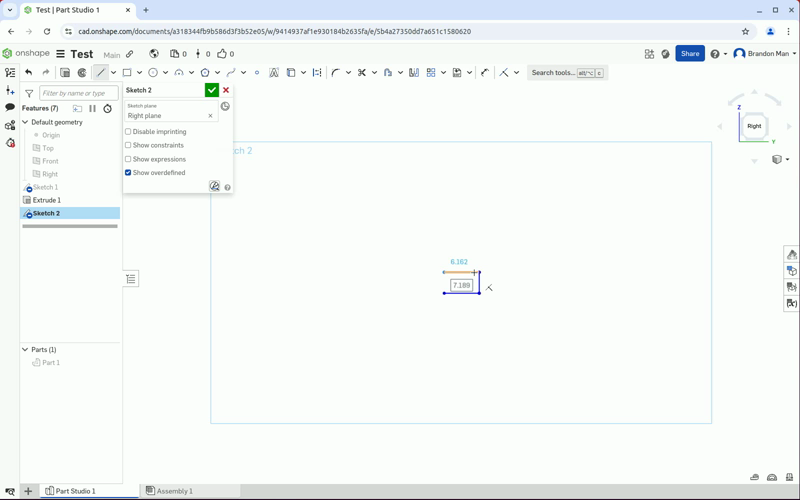
mouse_move(444, 293)
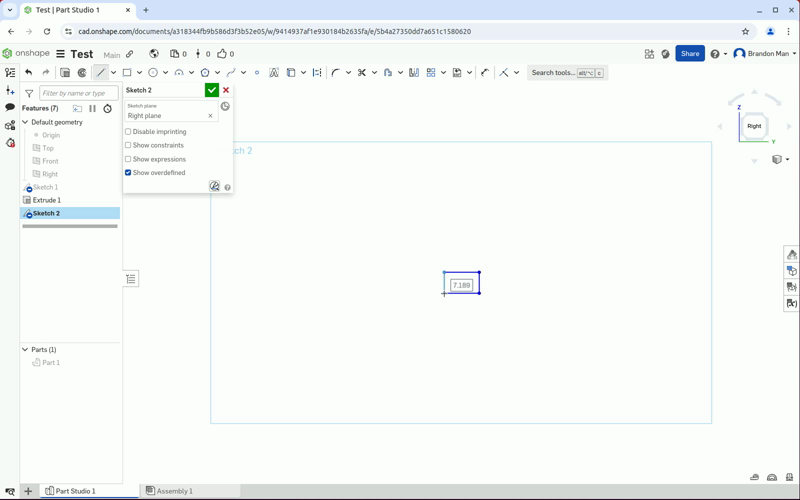
key_up(shift)
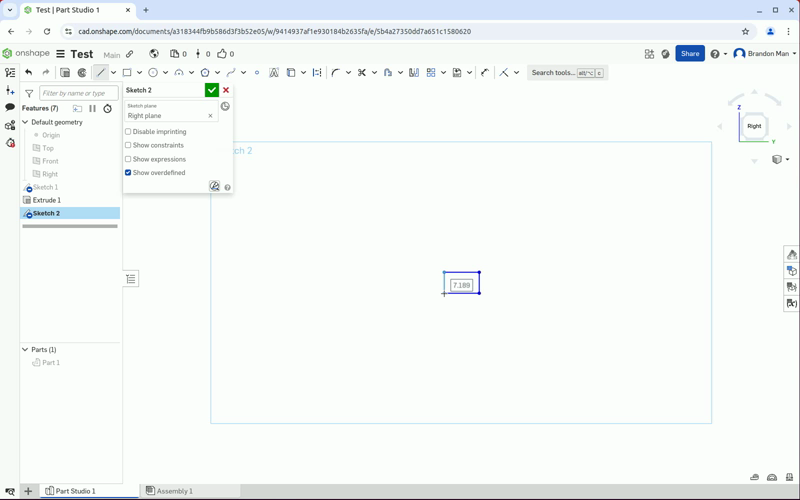
click(444, 293)
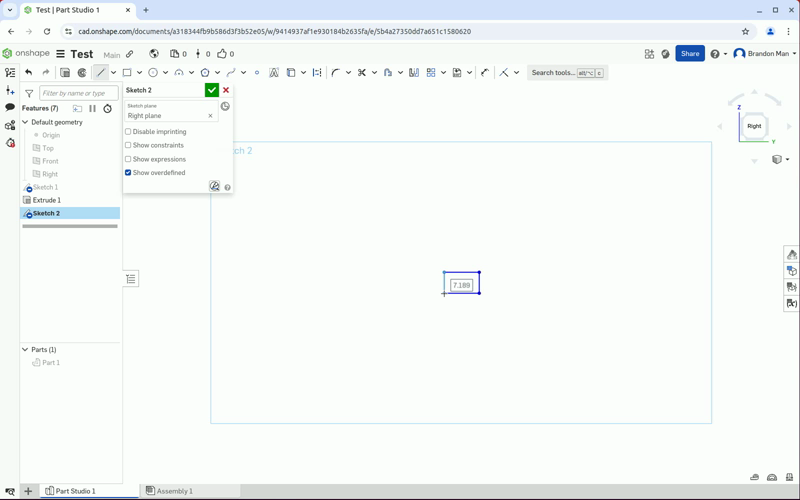
key(esc)
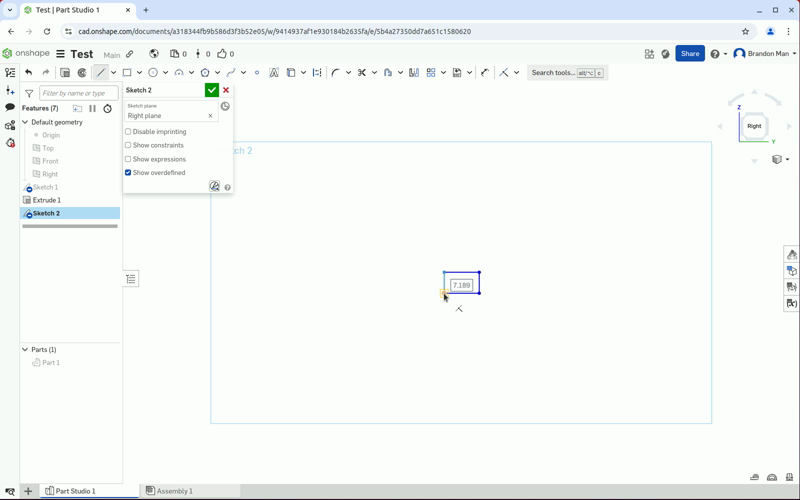
mouse_move(453, 277)
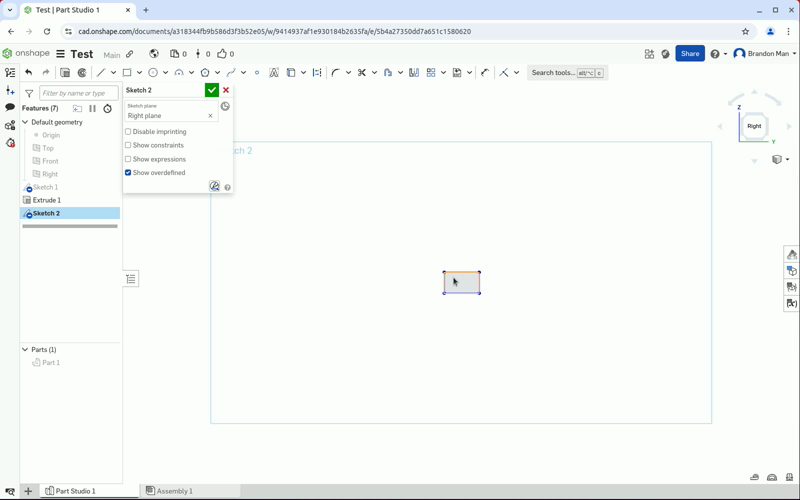
scroll(6)
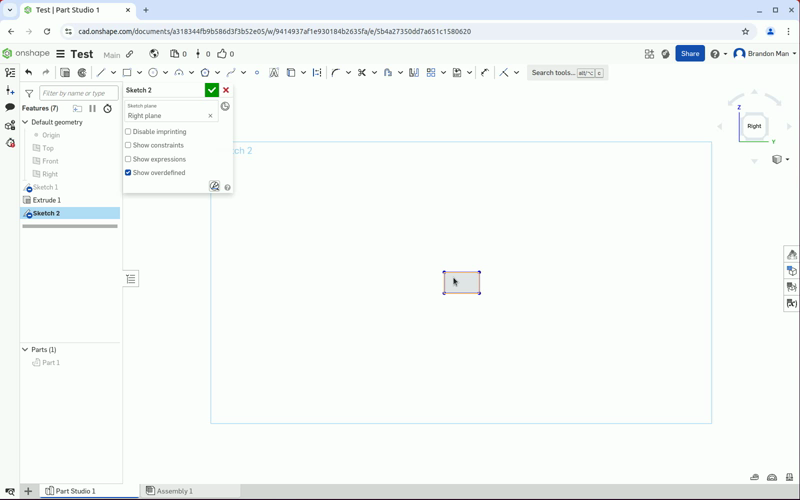
scroll(6)
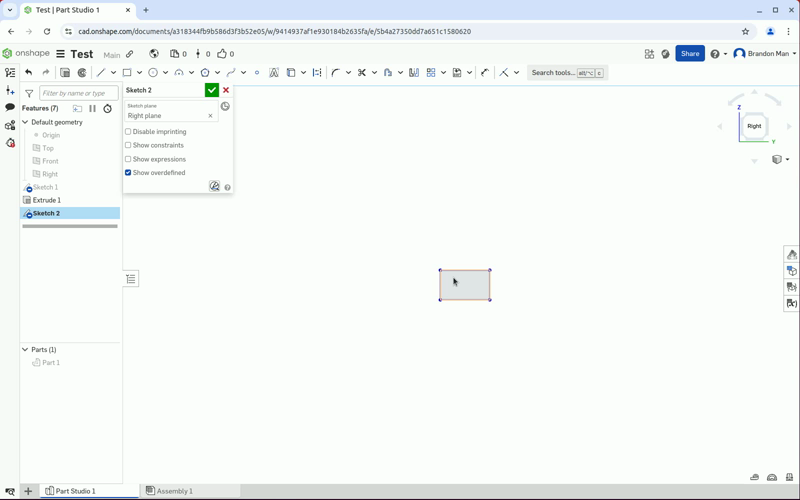
scroll(6)
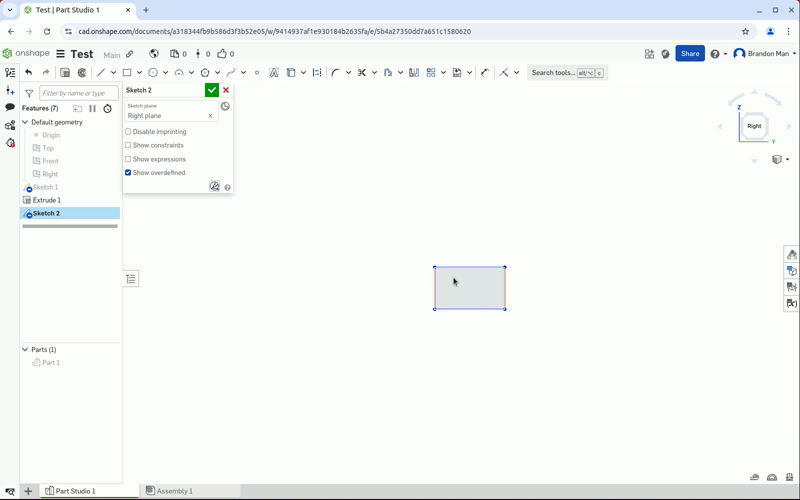
scroll(6)
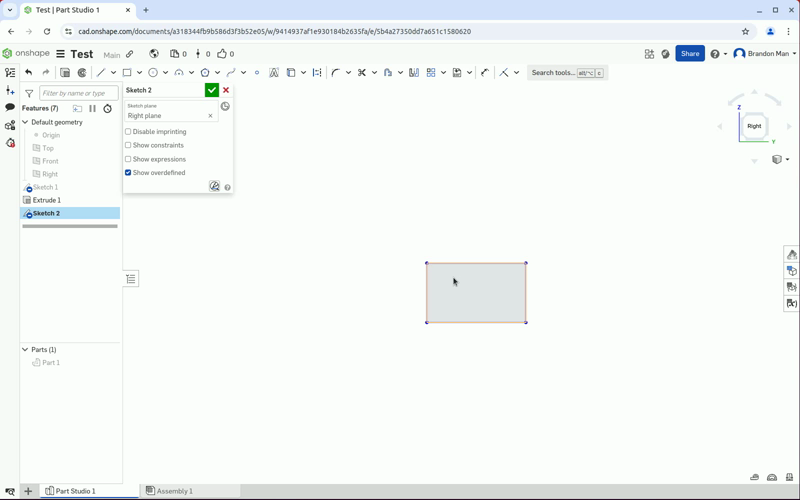
scroll(6)
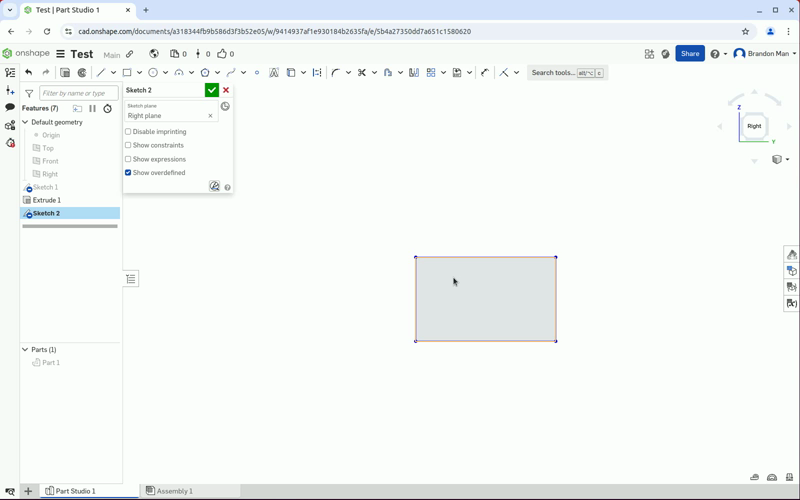
scroll(6)
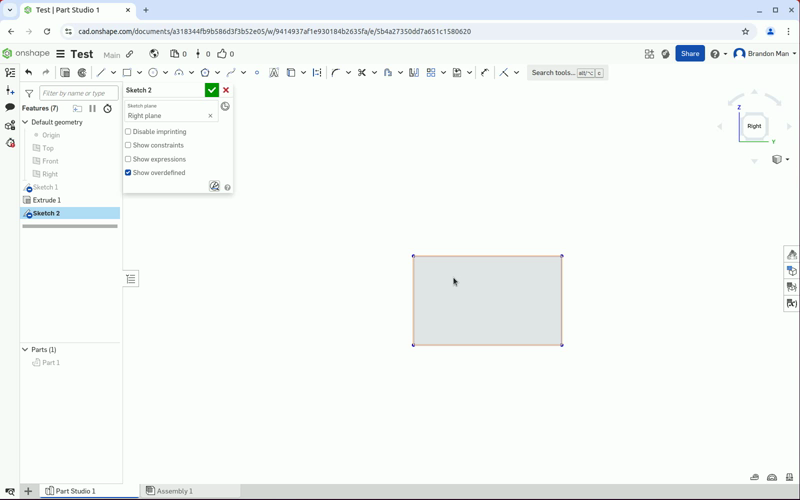
scroll(6)
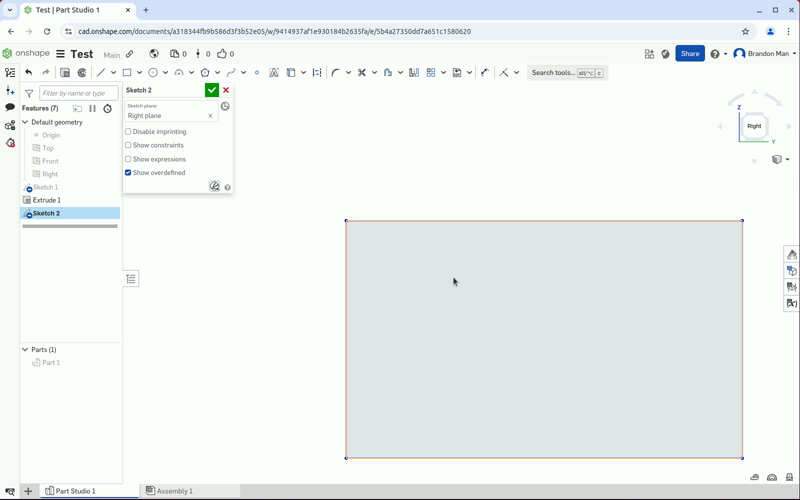
click(453, 277)
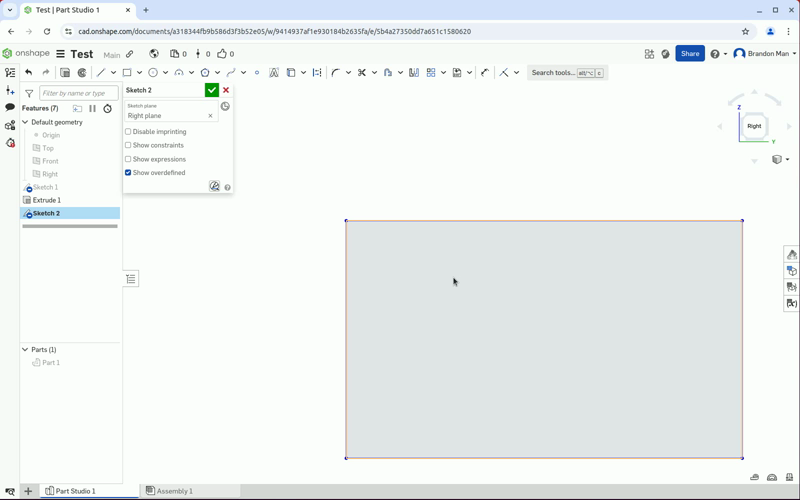
scroll(-6)
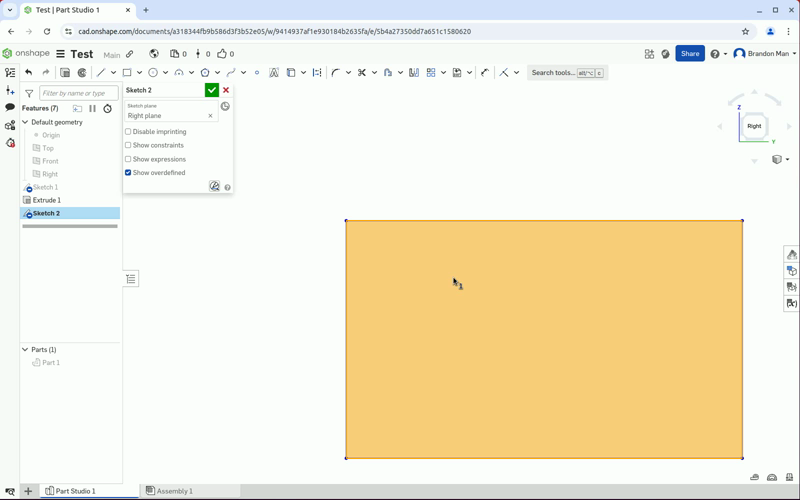
scroll(-6)
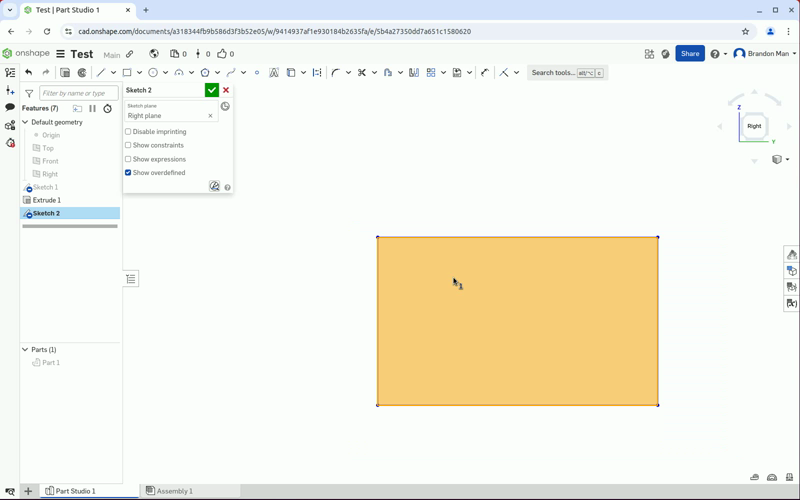
scroll(-6)
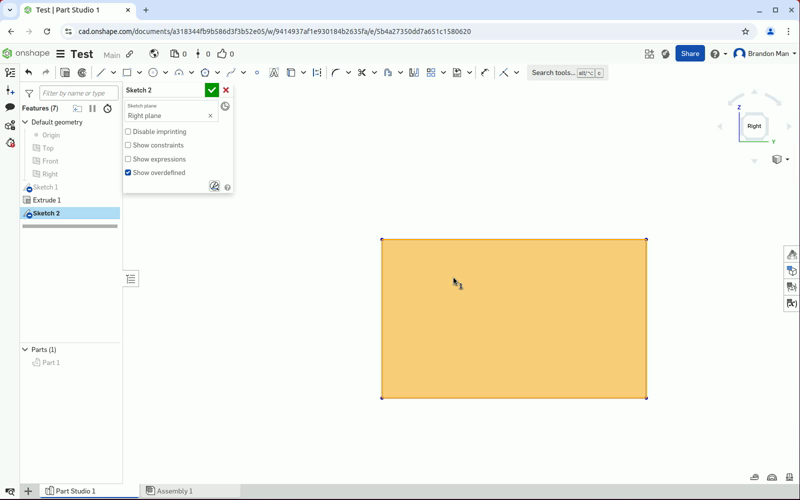
scroll(-6)
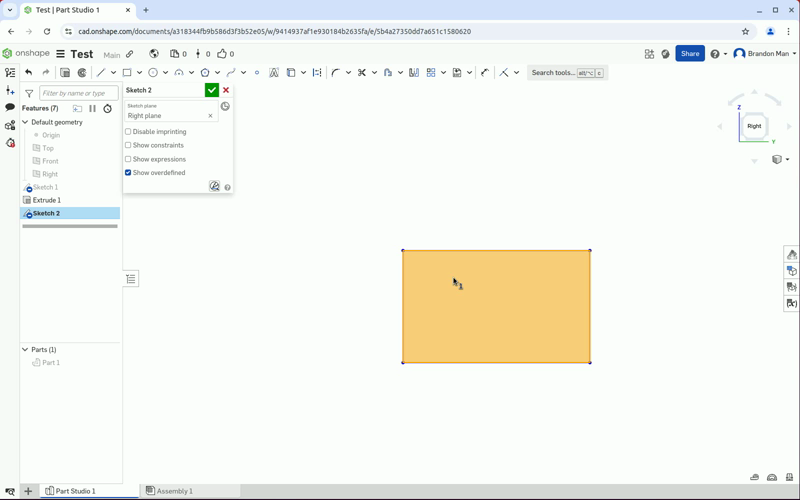
scroll(-6)
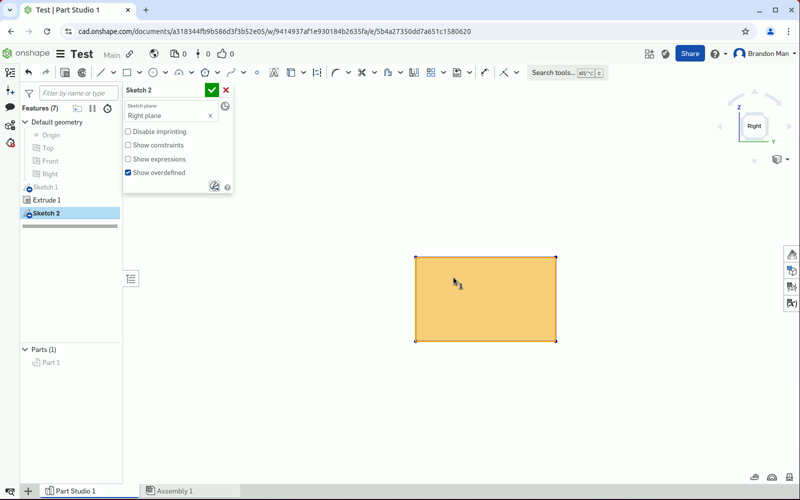
scroll(-6)
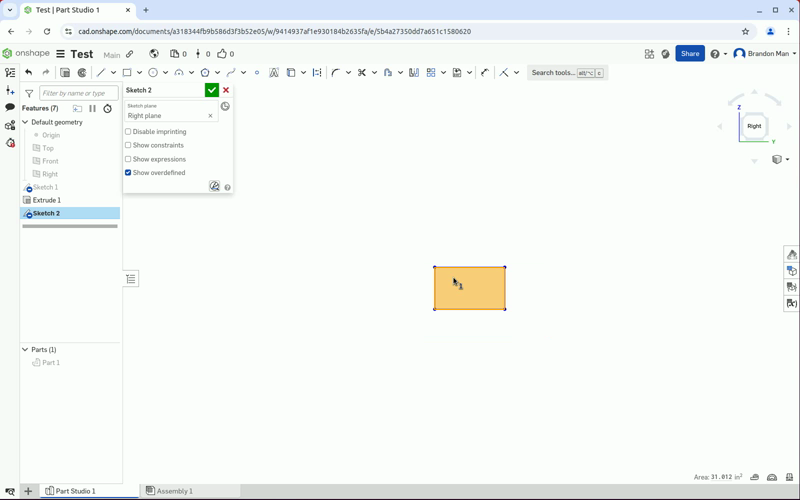
scroll(-6)
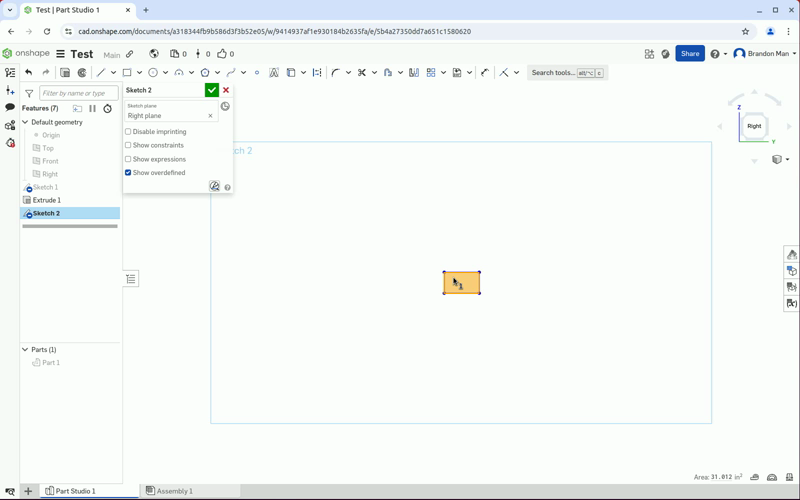
mouse_move(73, 352)
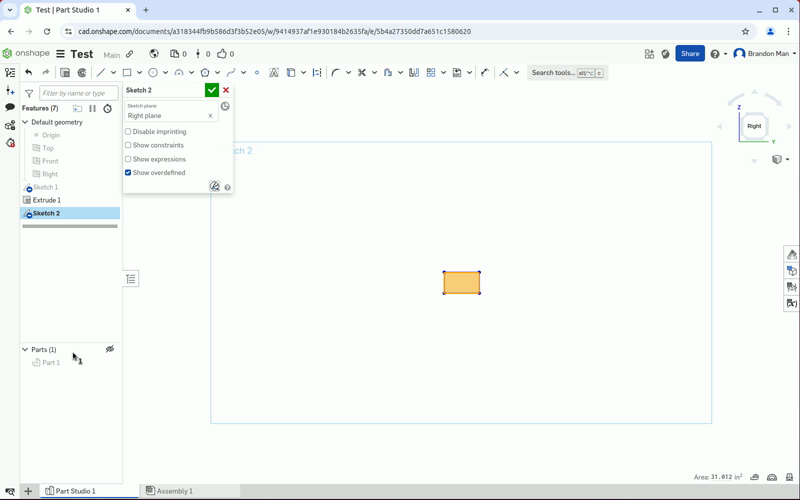
key(shift+y)
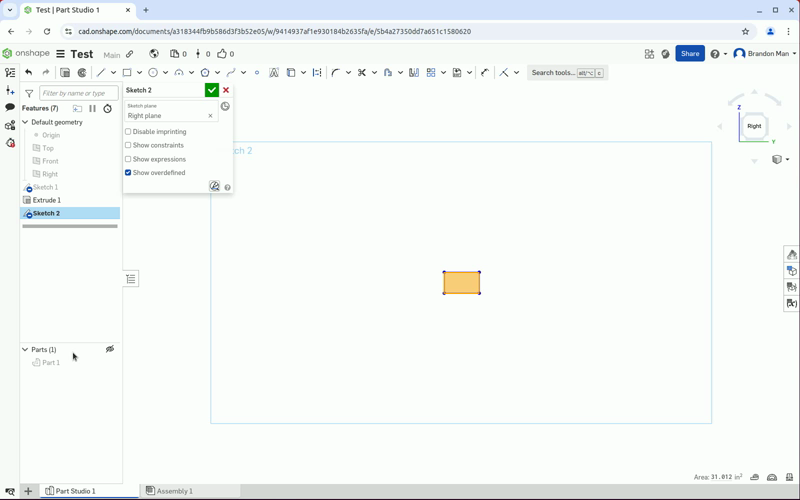
key(shift+e)
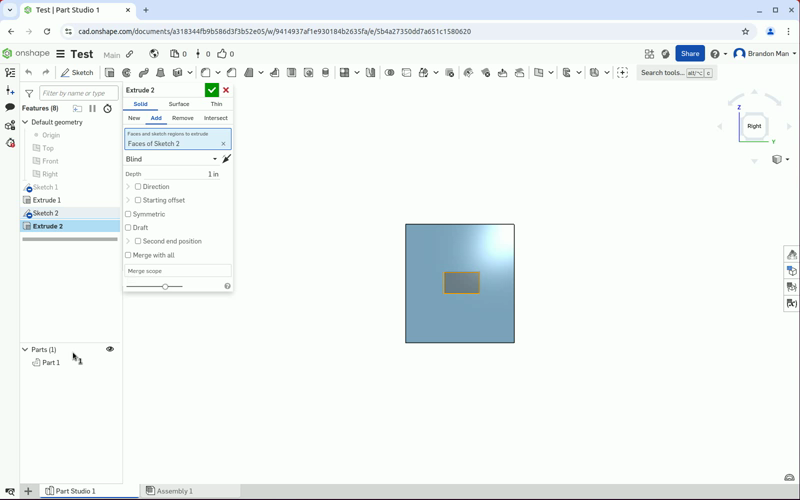
mouse_move(143, 106)
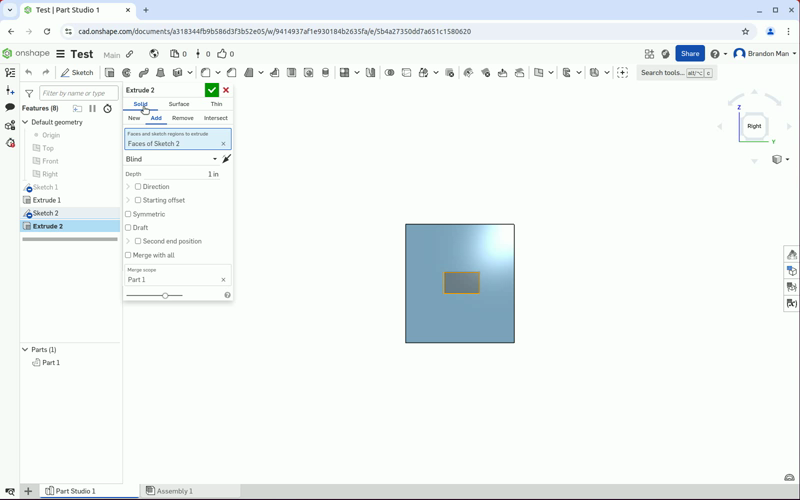
click(143, 106)
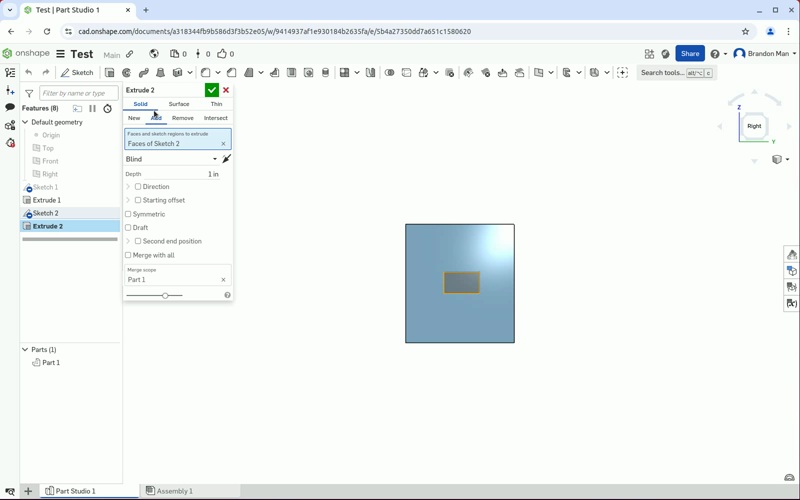
mouse_move(186, 120)
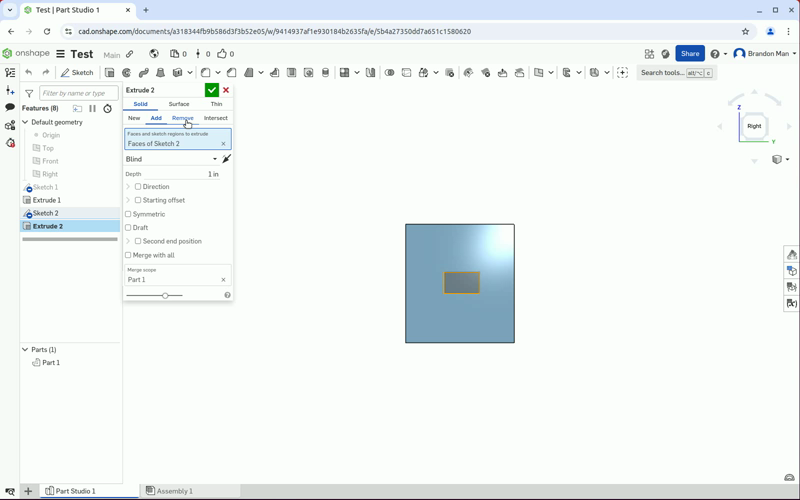
click(186, 120)
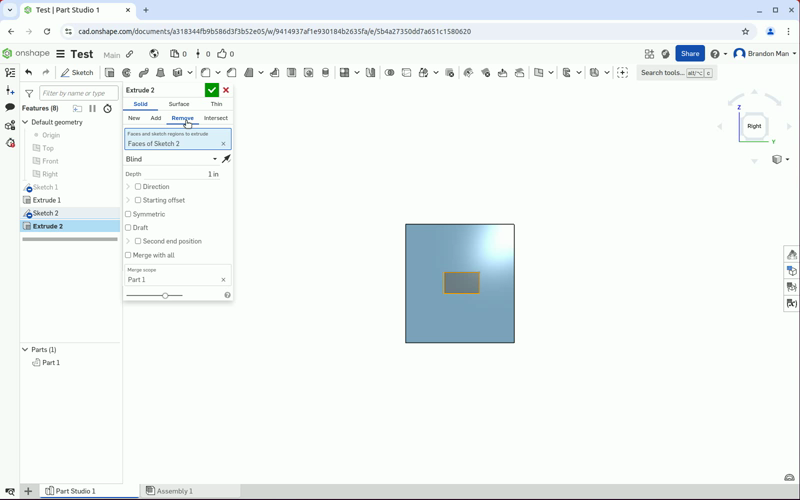
key(tab, 4)
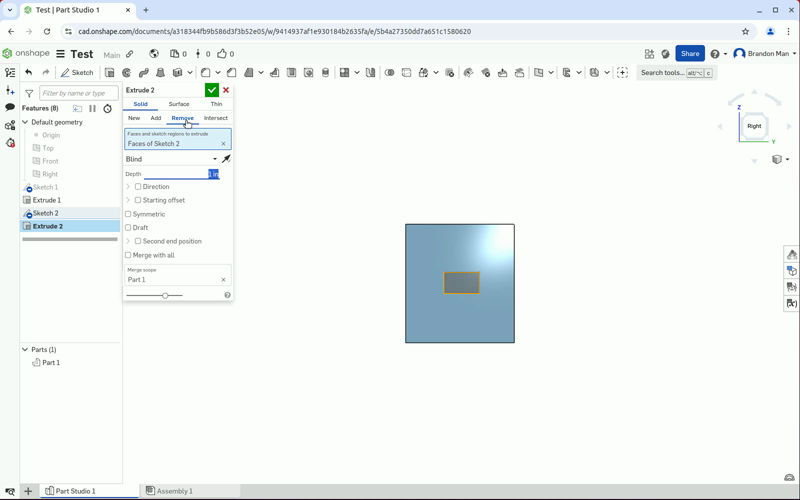
text(15.405)
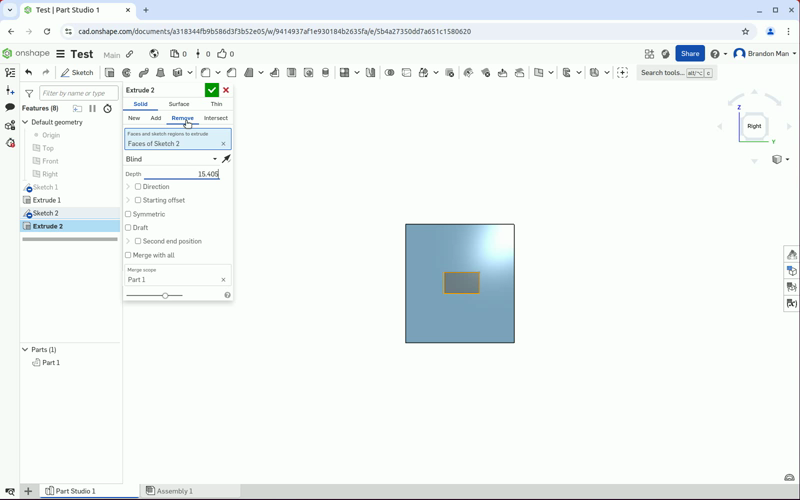
key(tab, 6)
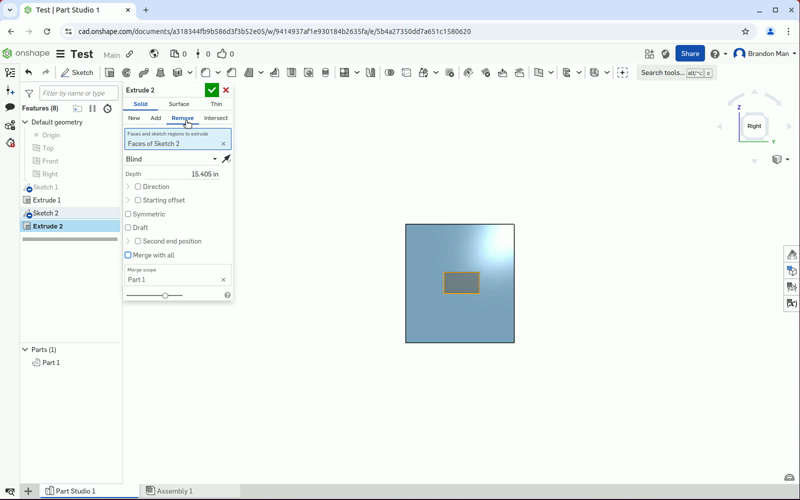
key(space)
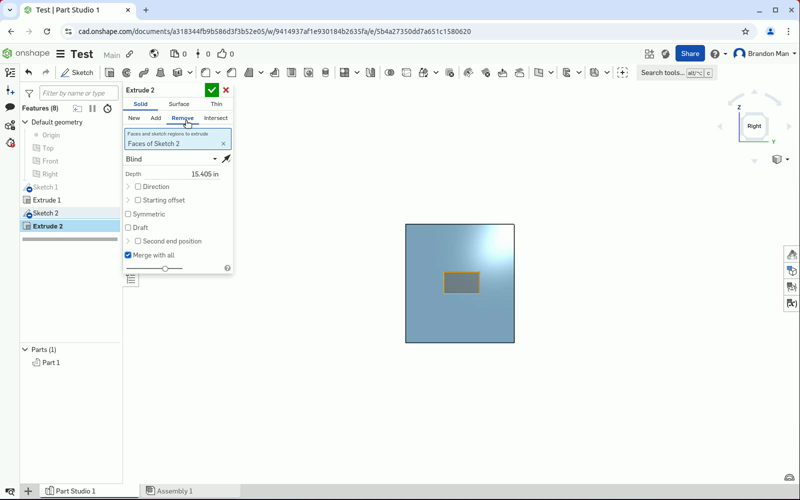
key(enter)
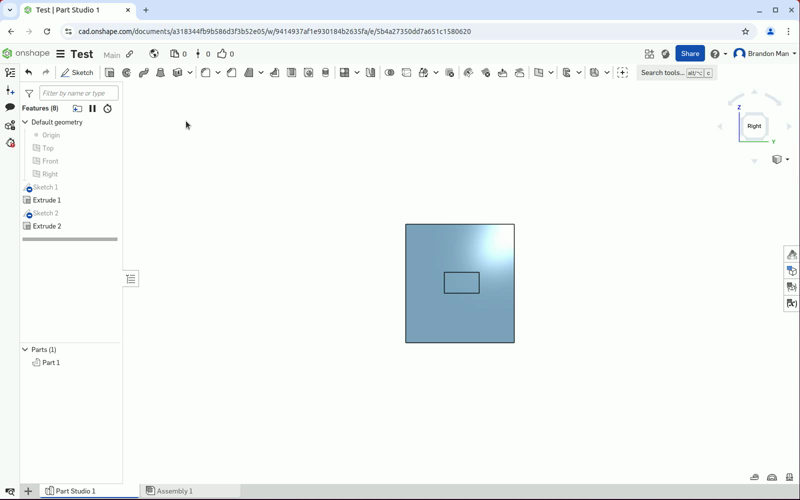
key(shift+h)
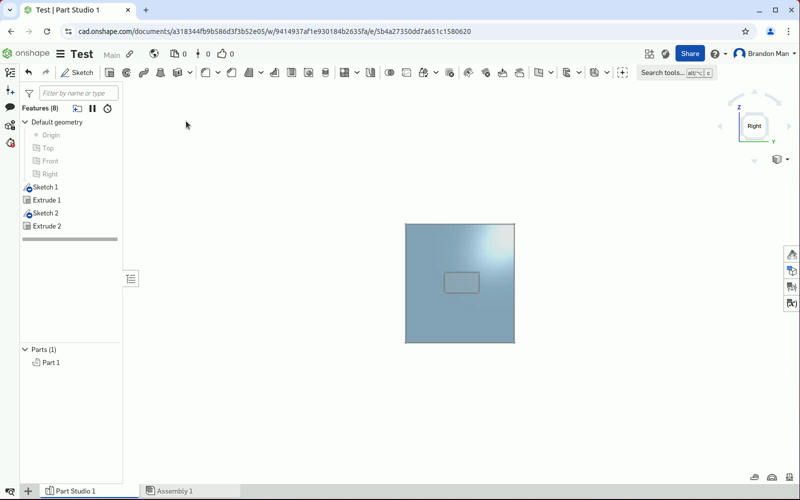
key(shift+h)
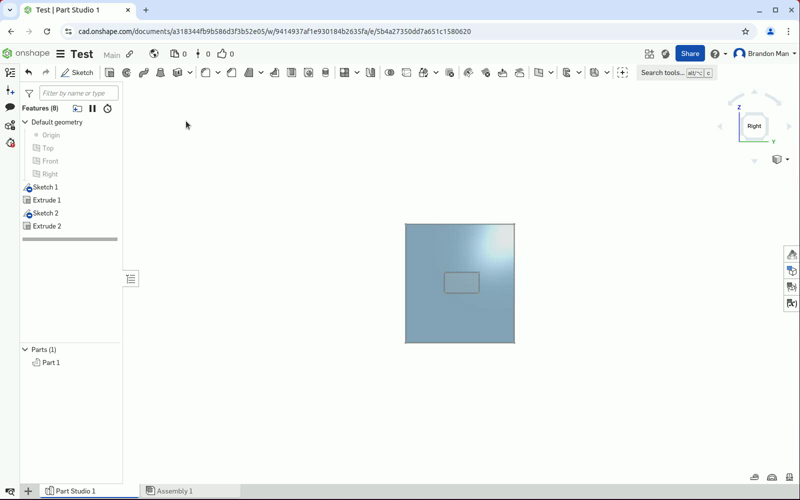
key(shift+7)
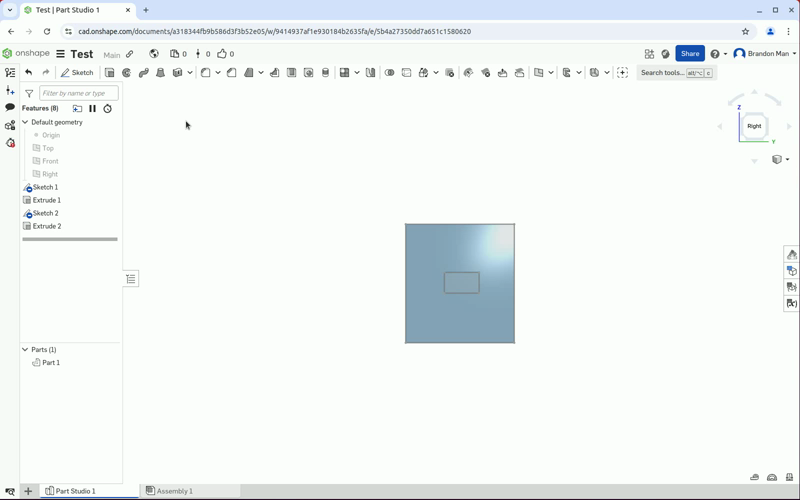
key(right, 2)
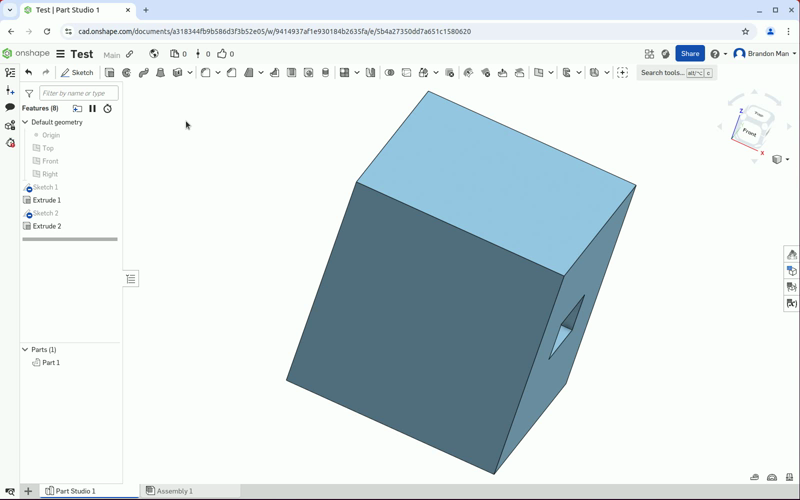
key(down, 2)
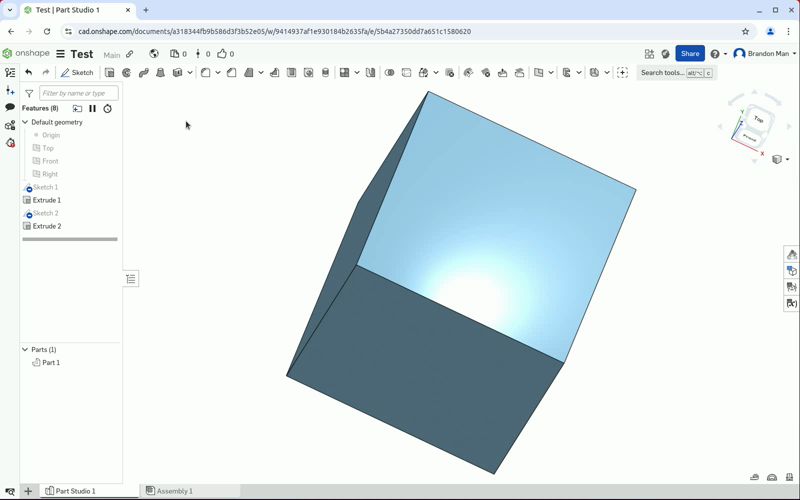
key(up, 2)
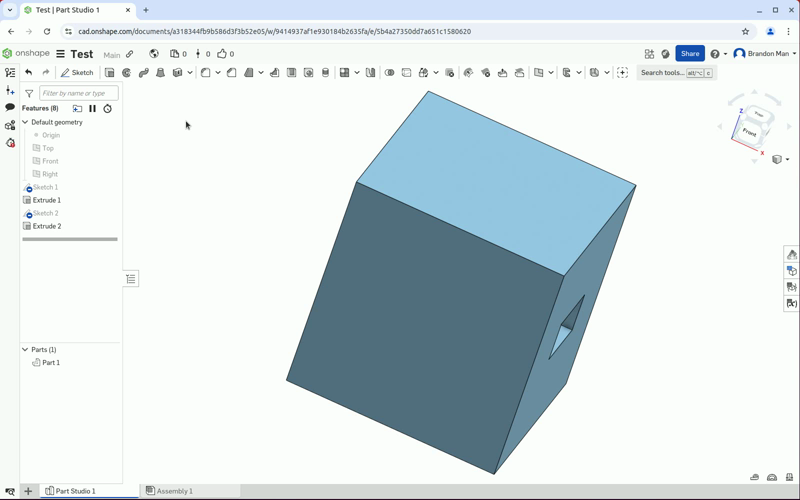
key(left, 2)
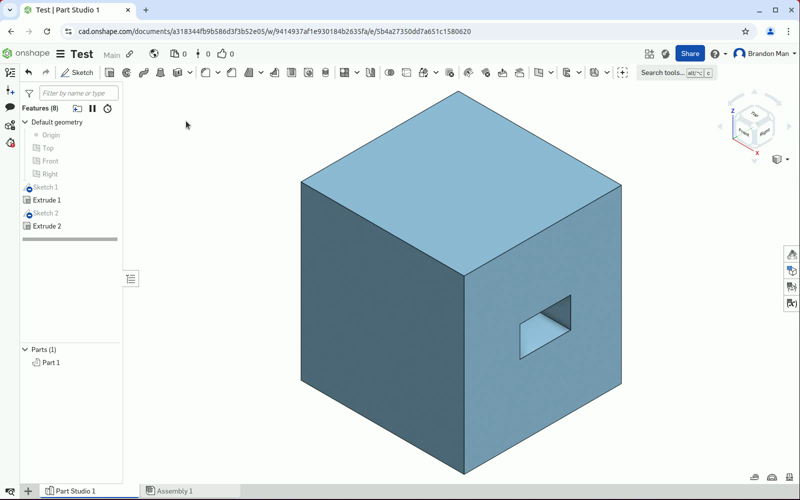
mouse_move(73, 189)
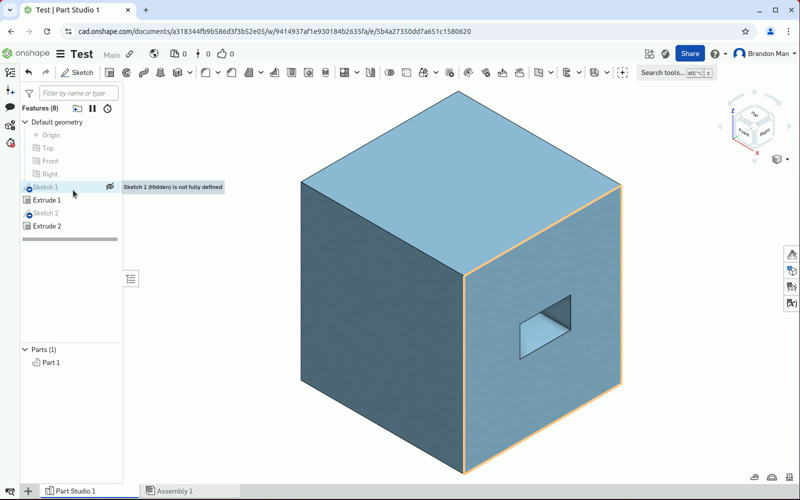
click(73, 189)